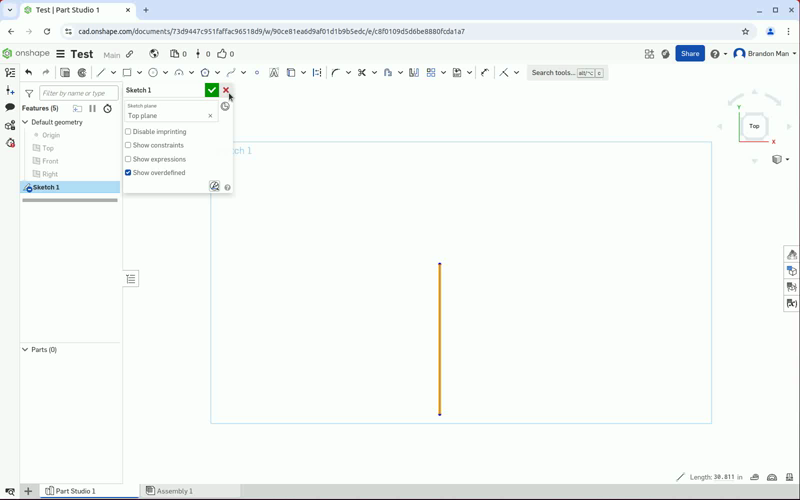
key(shift+h)
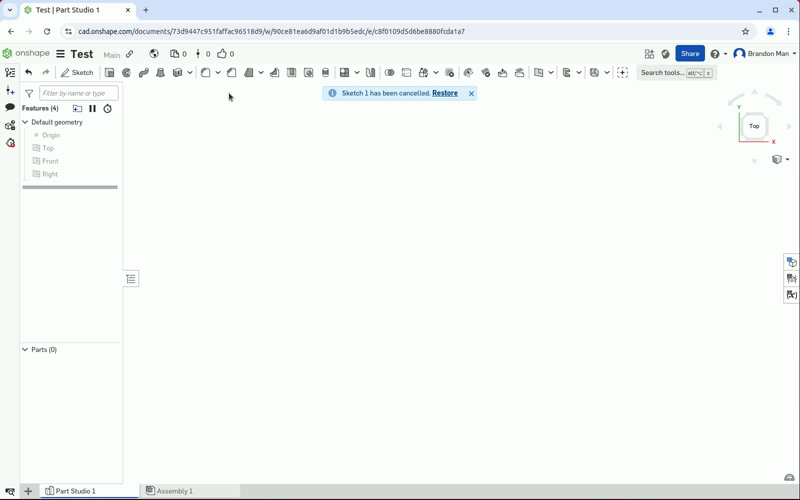
mouse_move(73, 352)
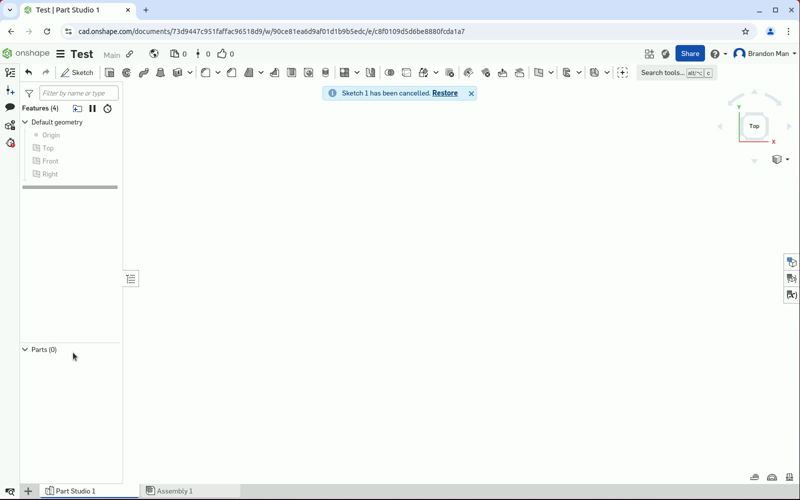
key(y)
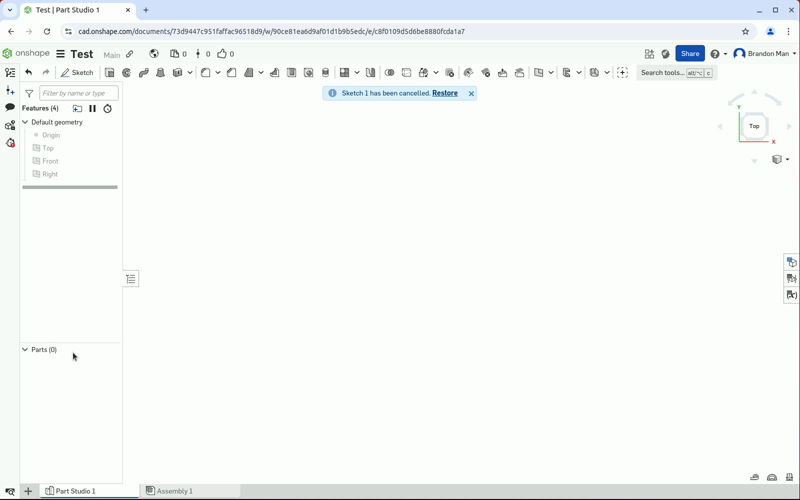
key(shift+p)
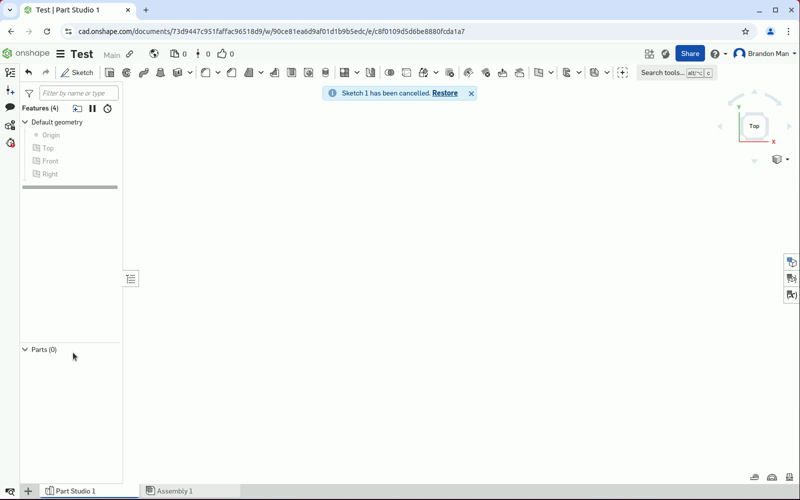
key(space)
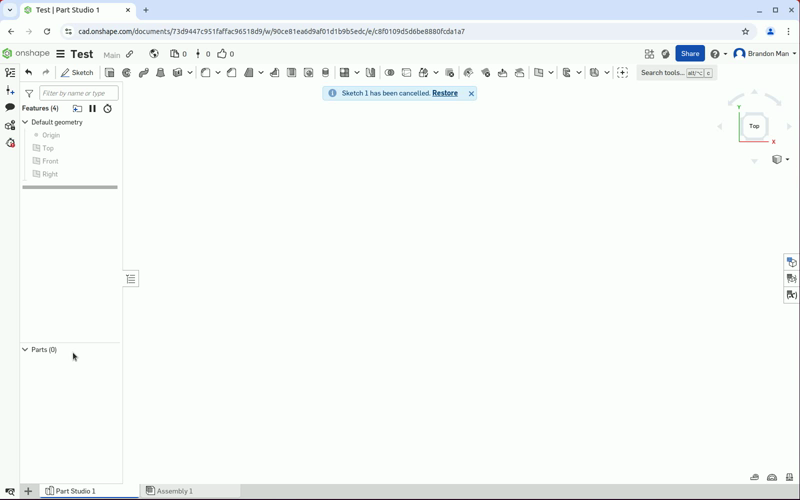
key_down(shift)
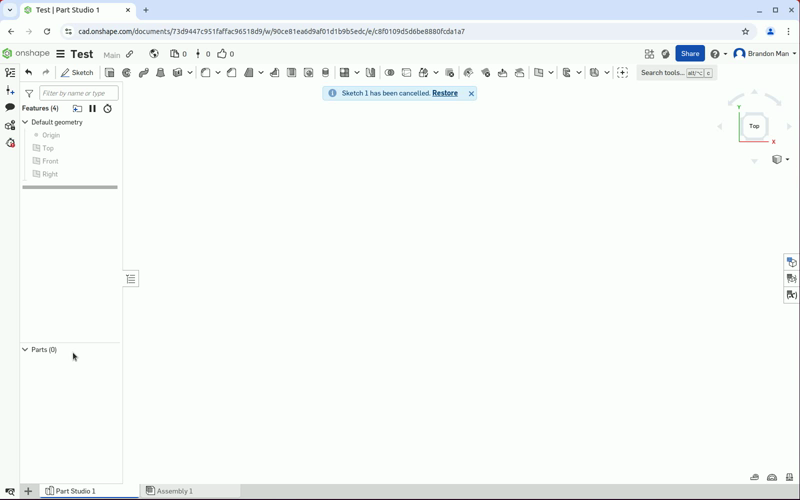
key(up)
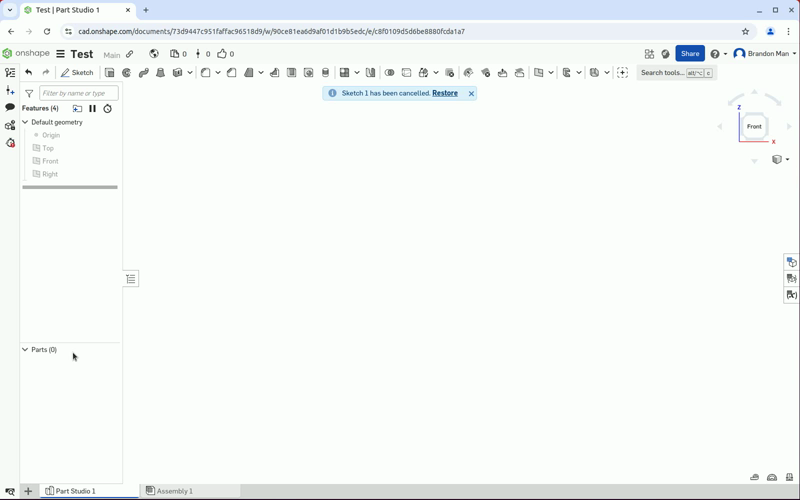
key_up(shift)
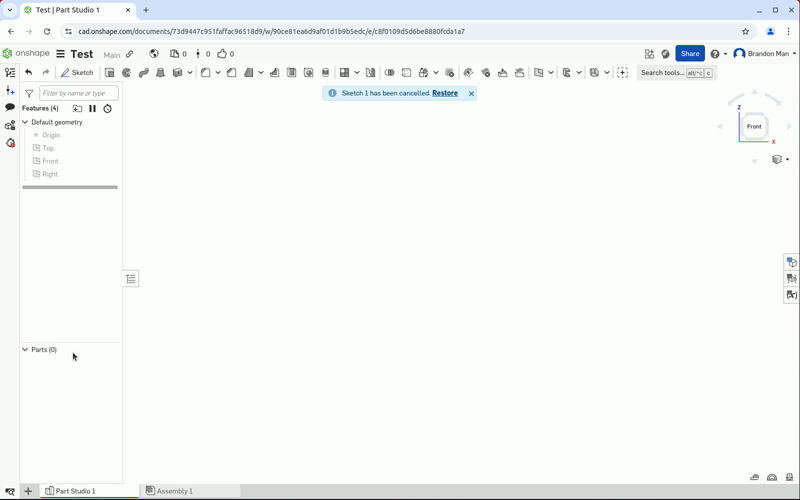
mouse_move(73, 352)
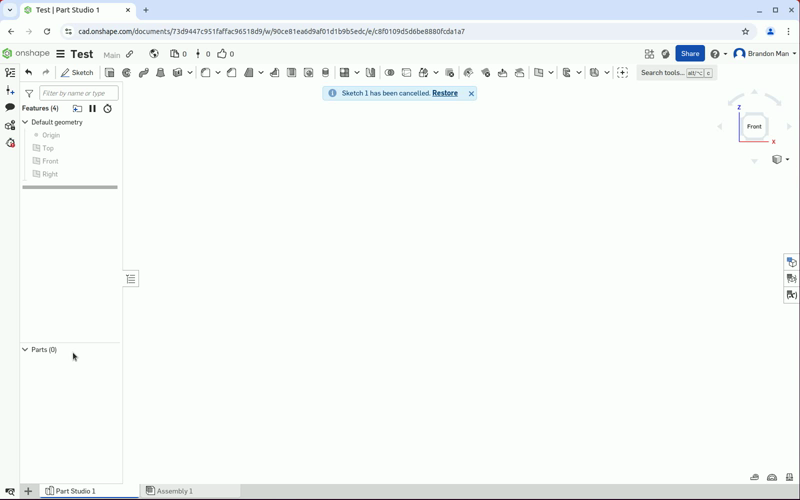
key(shift+y)
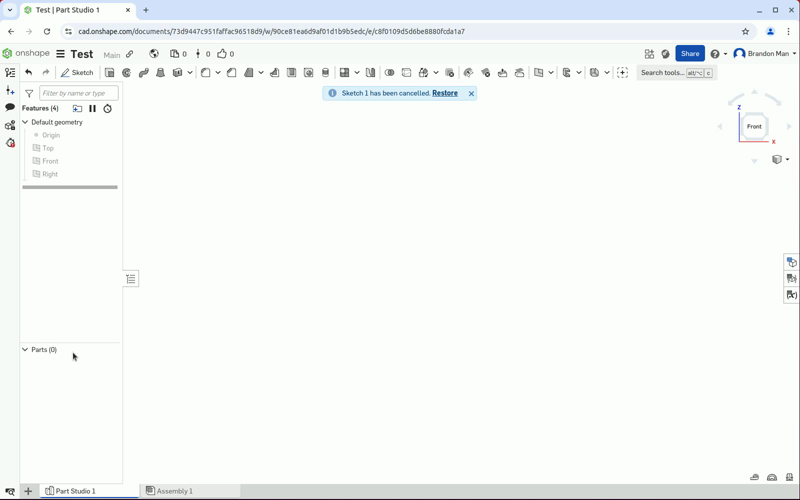
key(shift+s)
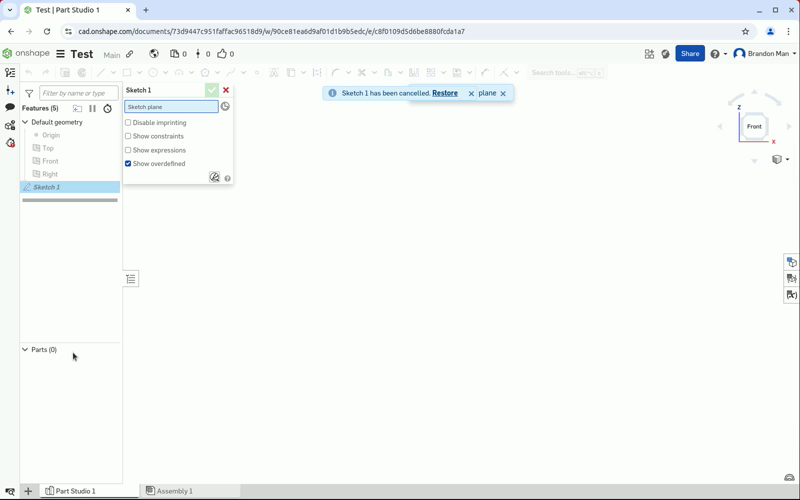
mouse_move(73, 163)
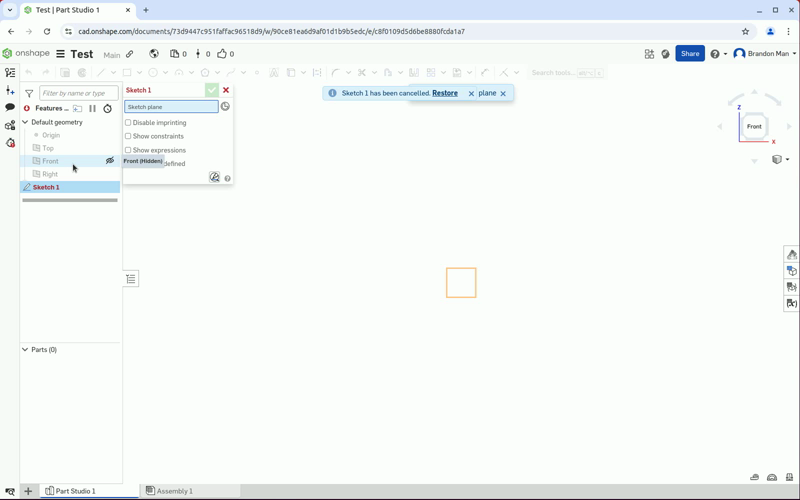
click(73, 163)
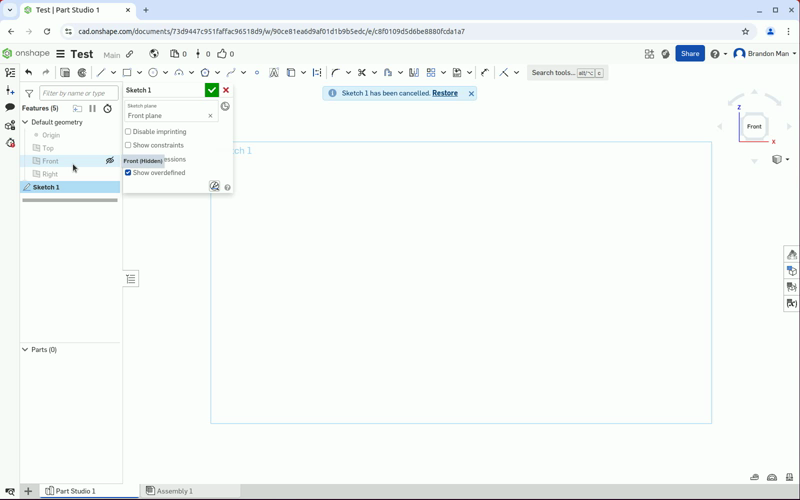
mouse_move(73, 352)
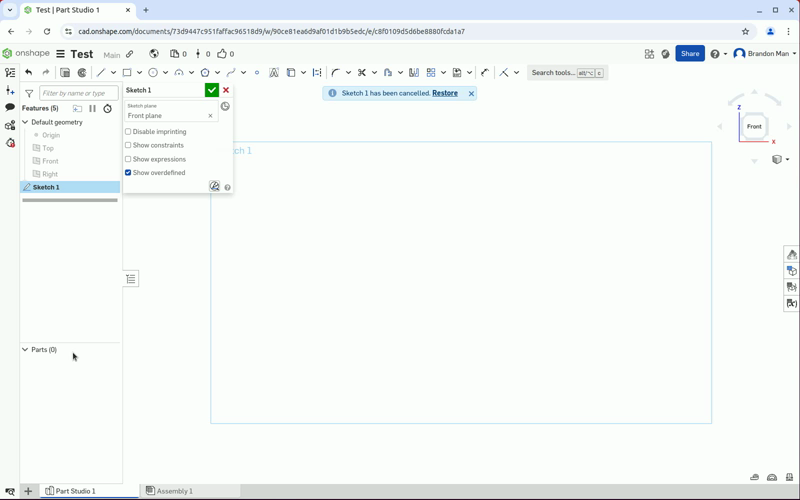
key(y)
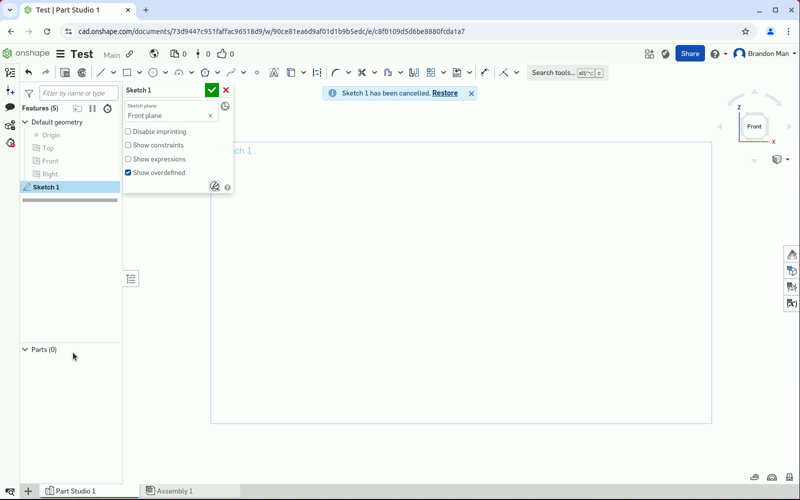
key(c)
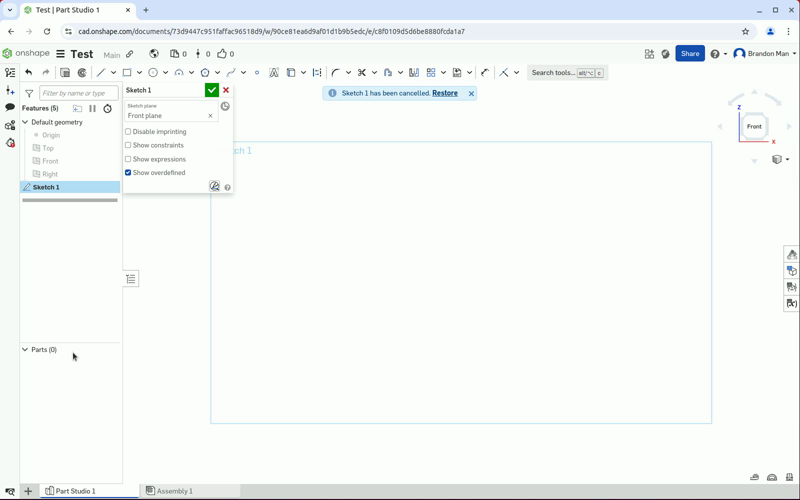
key_down(shift)
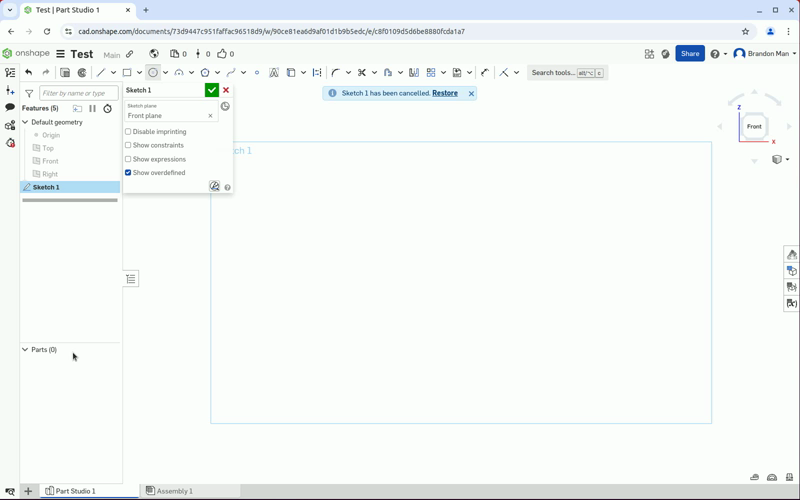
mouse_move(397, 282)
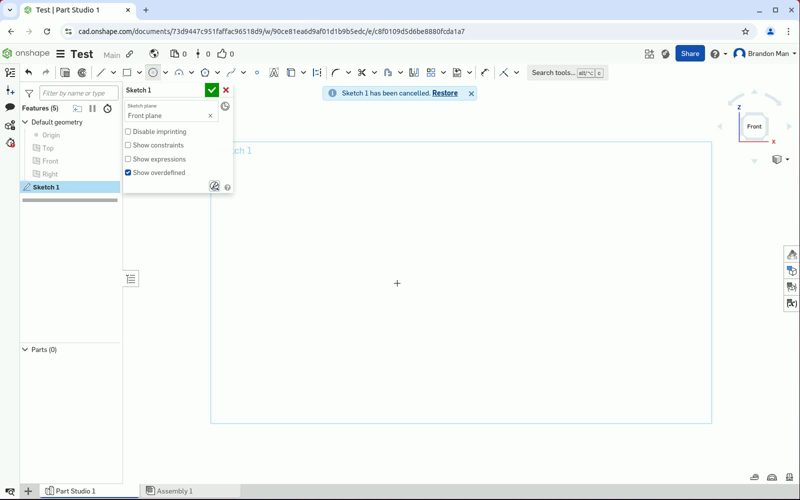
click(397, 282)
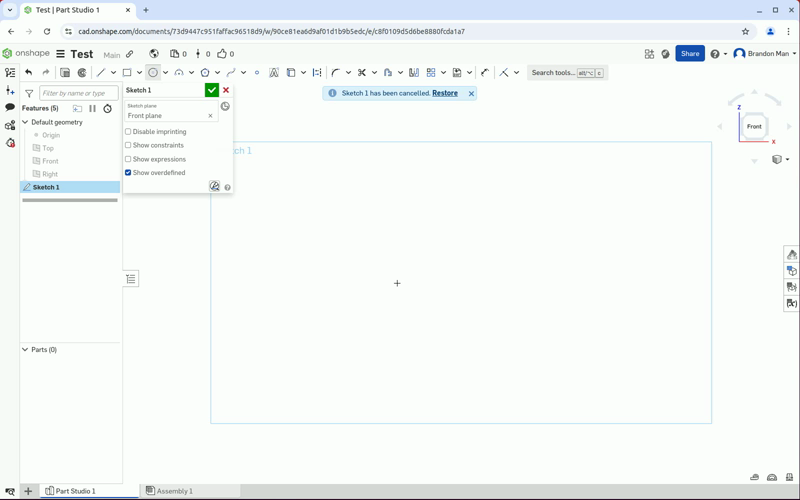
key_up(shift)
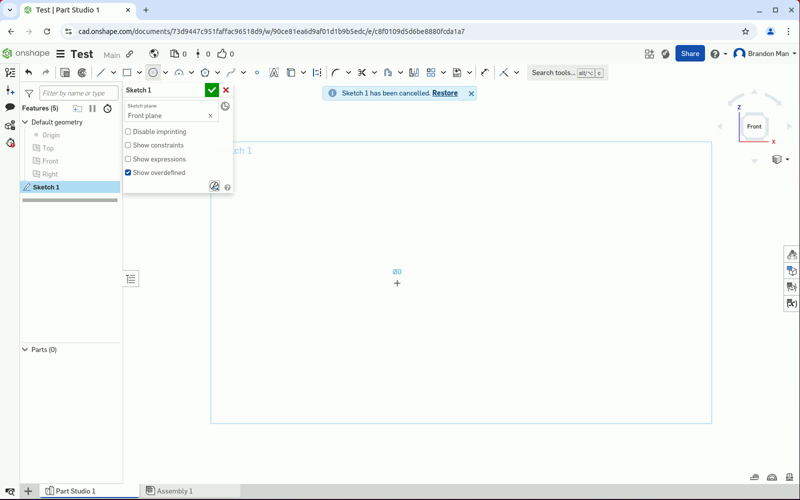
mouse_move(422, 282)
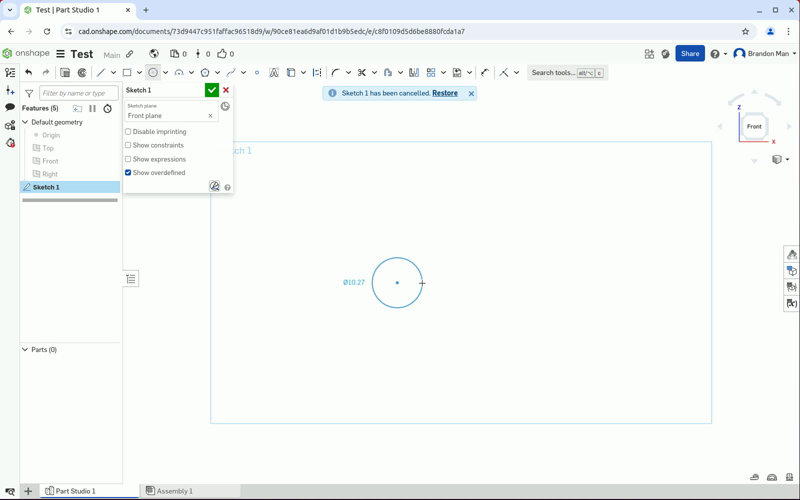
click(422, 282)
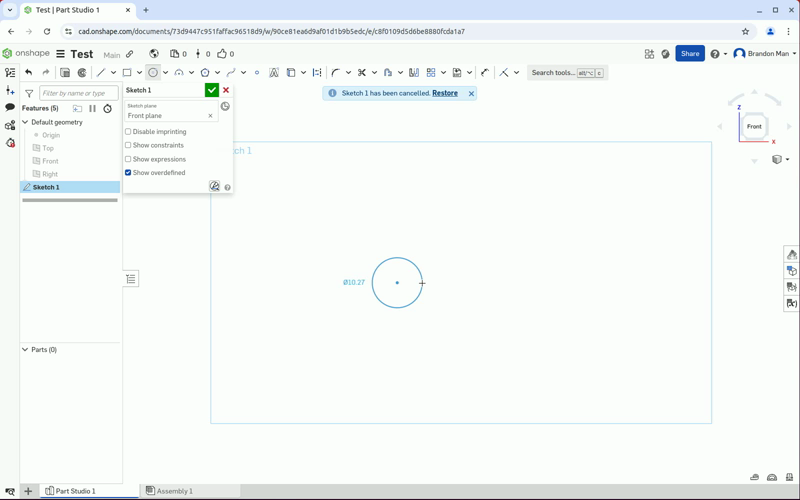
key(esc)
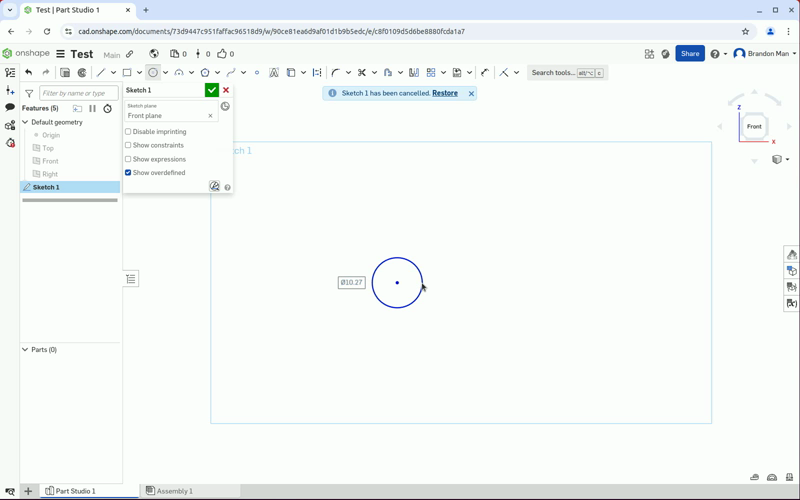
key(c)
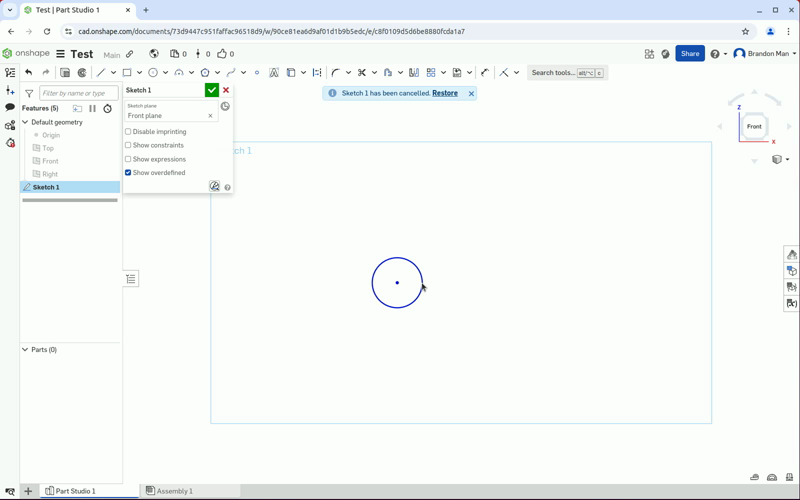
key_down(shift)
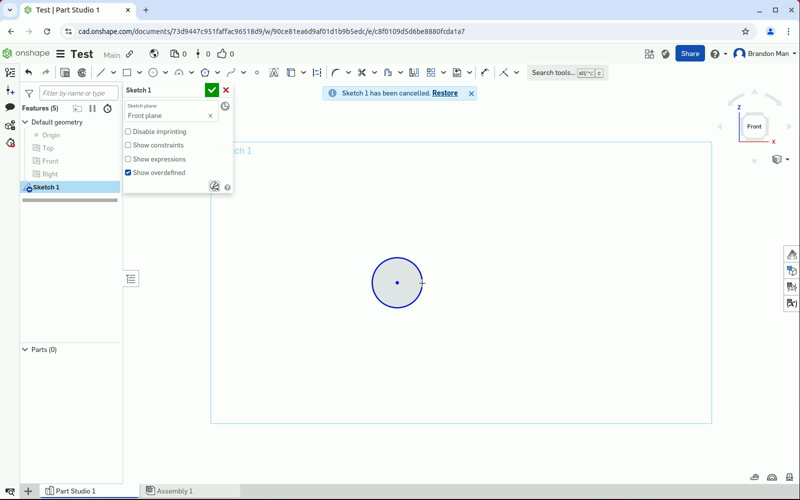
mouse_move(397, 282)
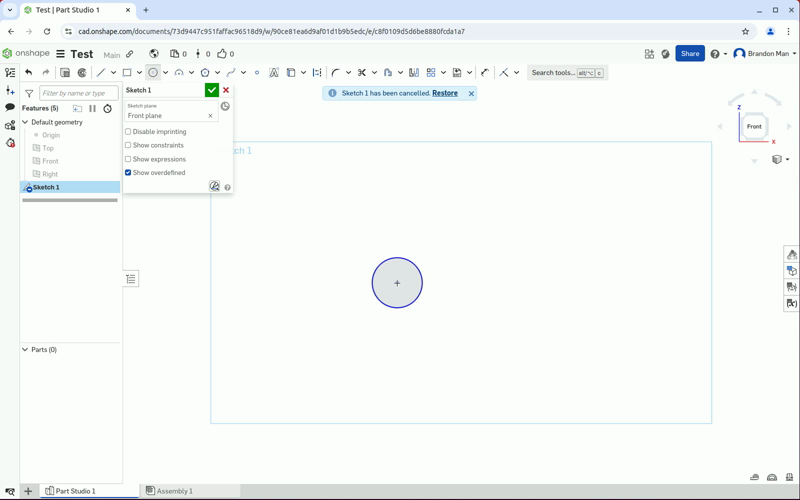
click(397, 282)
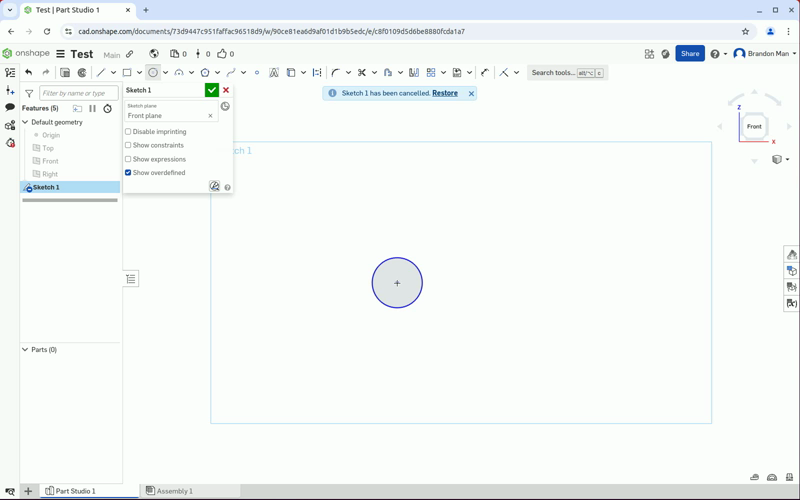
key_up(shift)
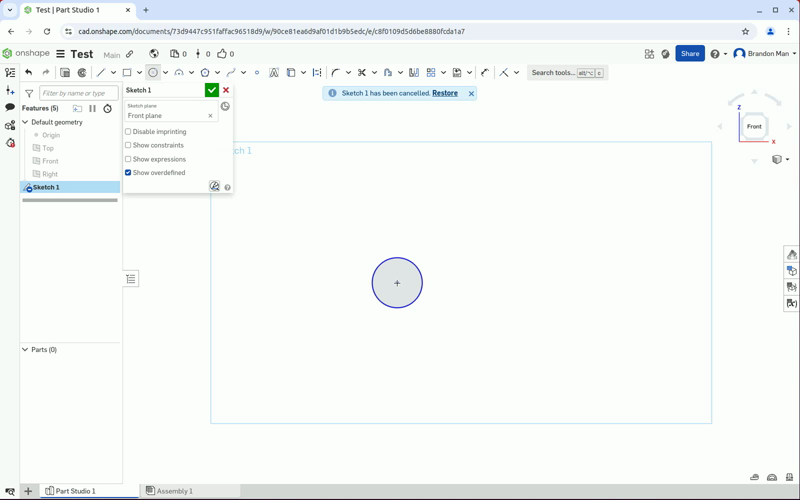
mouse_move(413, 282)
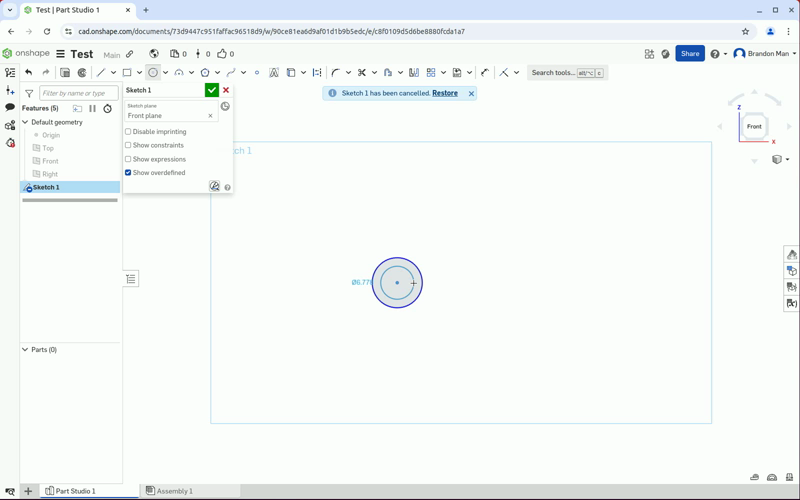
click(413, 282)
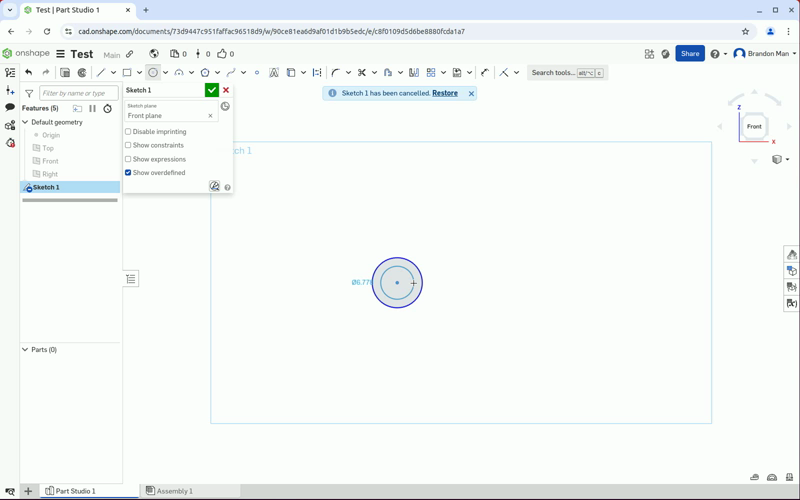
key(esc)
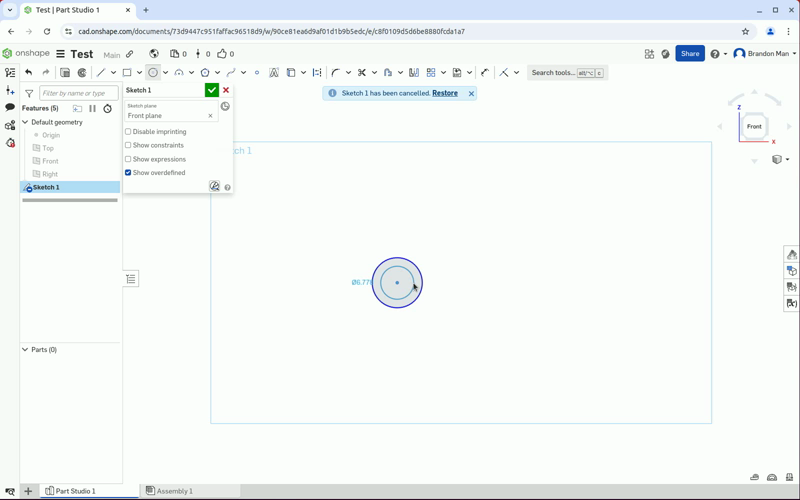
mouse_move(379, 279)
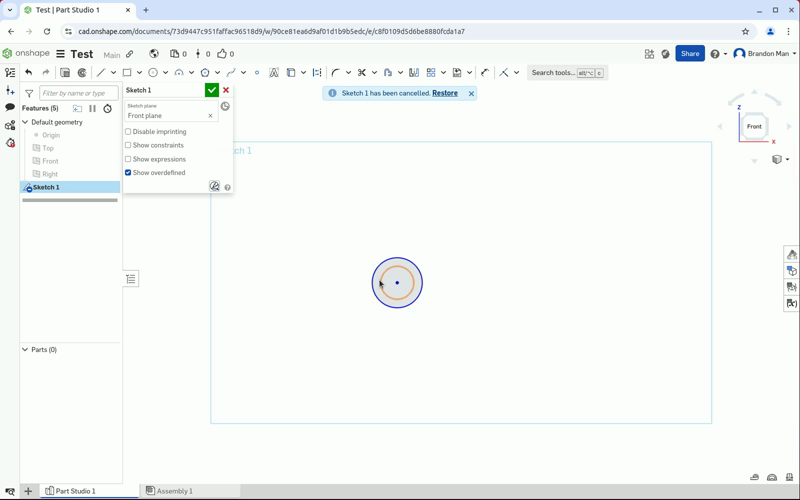
scroll(6)
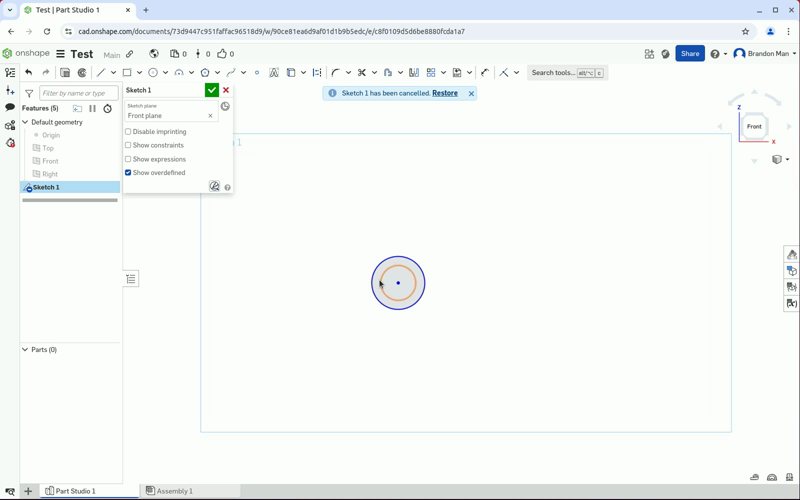
scroll(6)
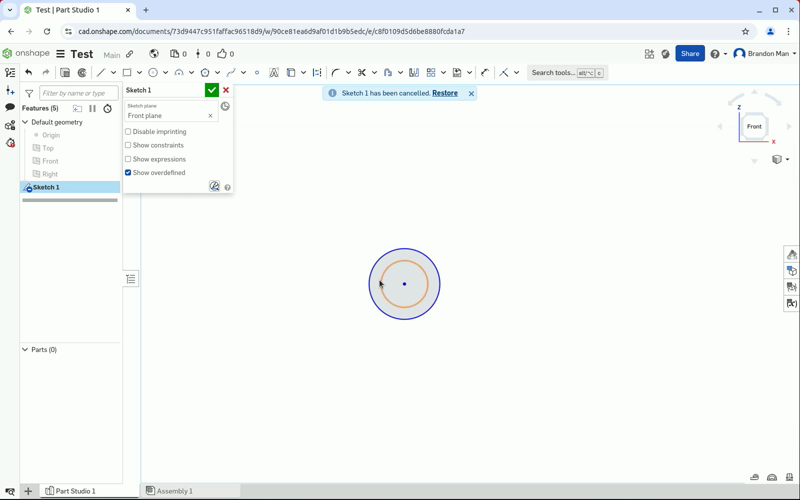
scroll(6)
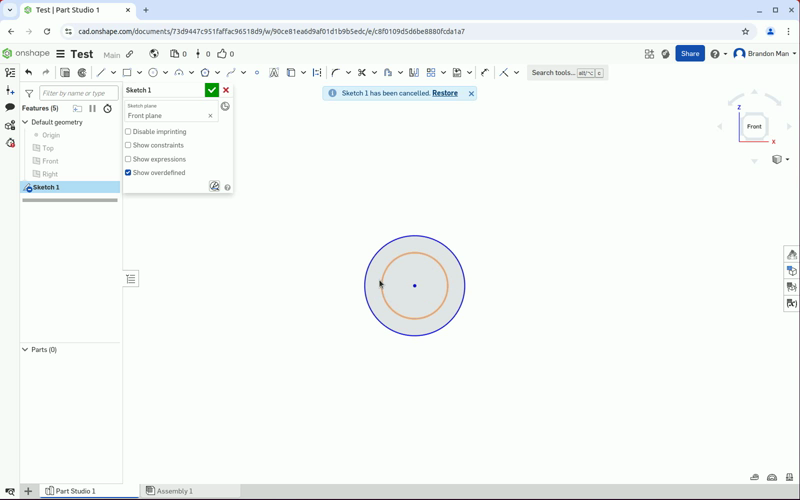
scroll(6)
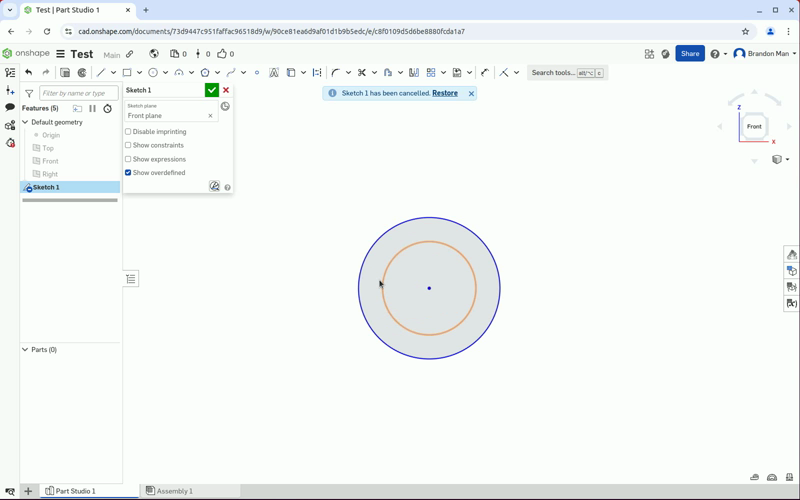
scroll(6)
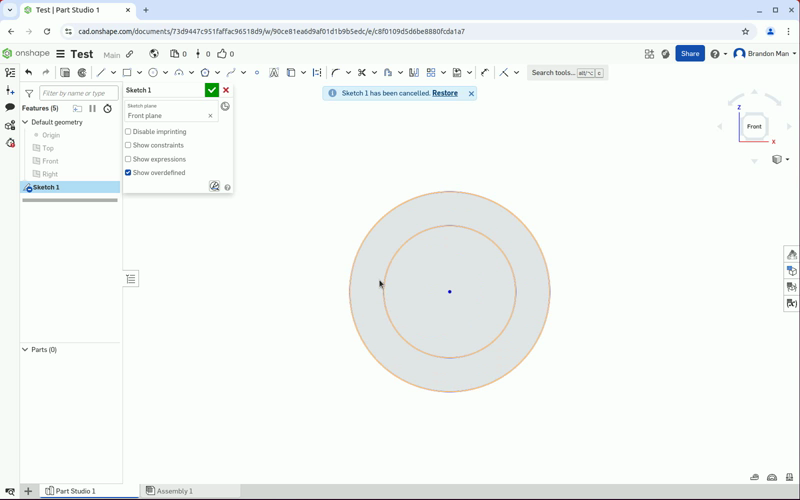
scroll(6)
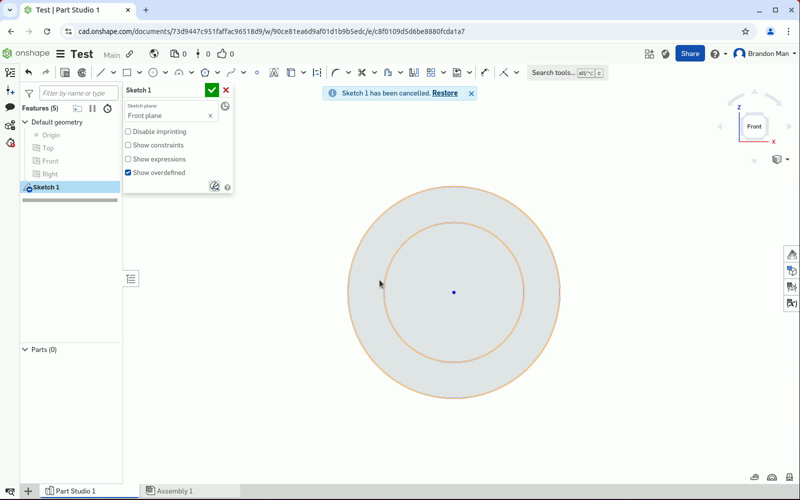
scroll(6)
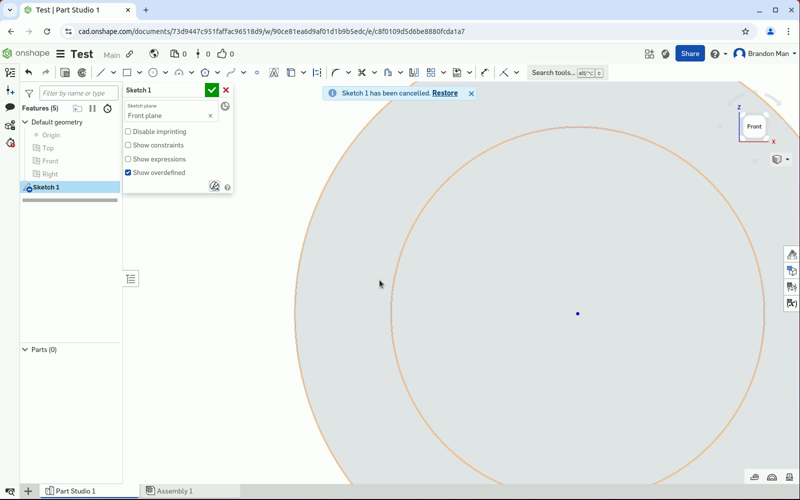
click(379, 279)
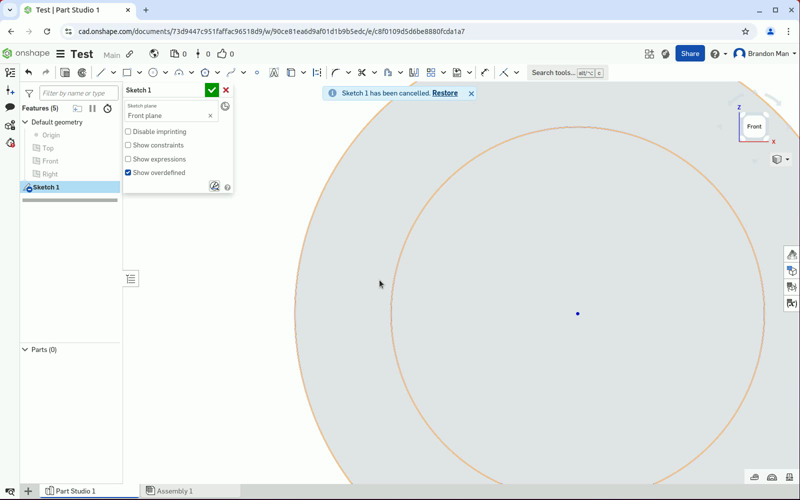
scroll(-6)
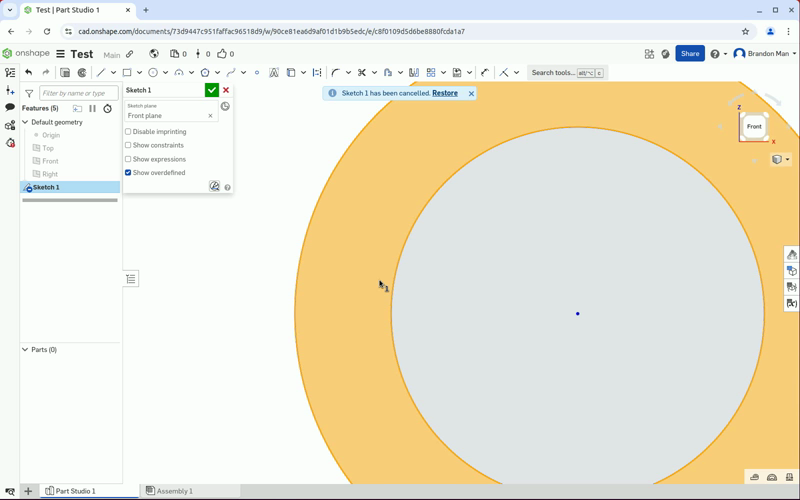
scroll(-6)
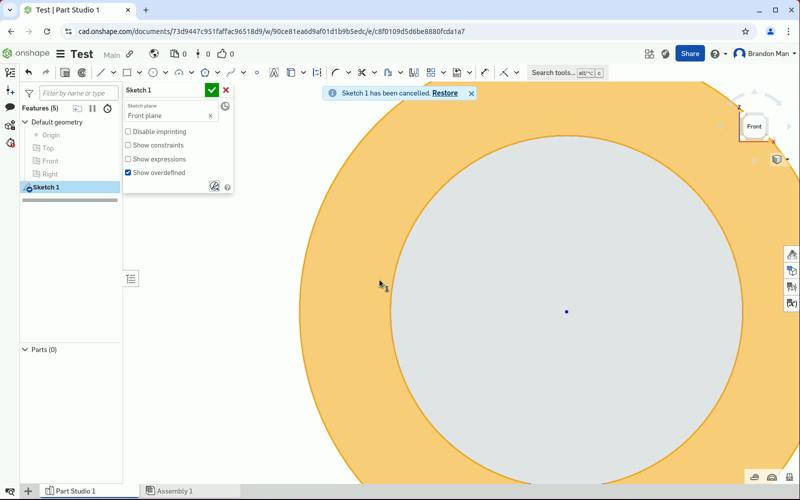
scroll(-6)
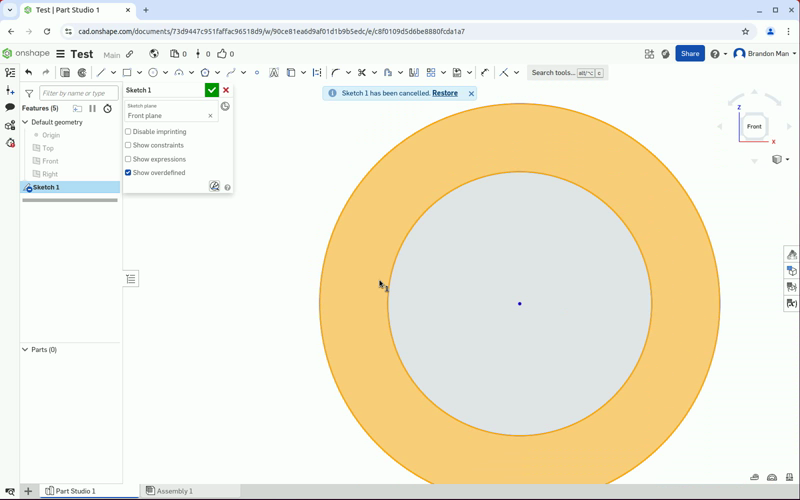
scroll(-6)
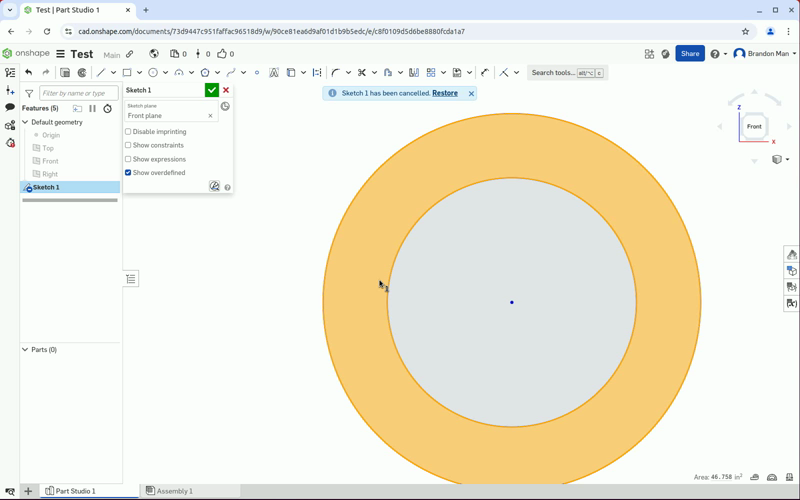
scroll(-6)
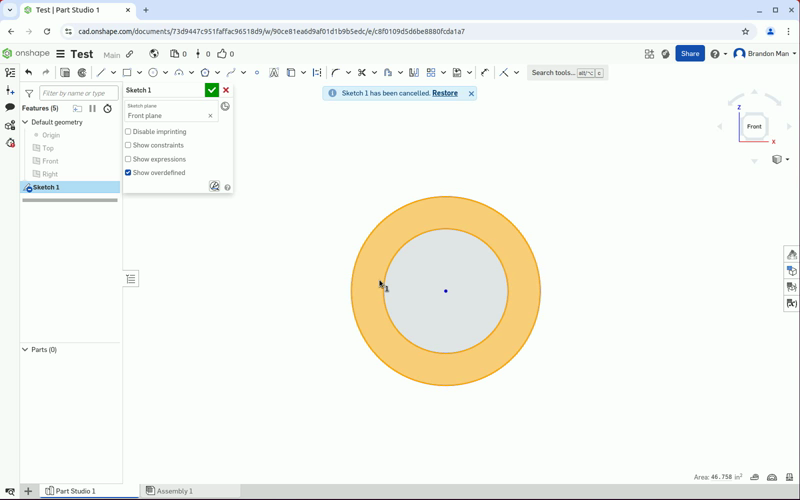
scroll(-6)
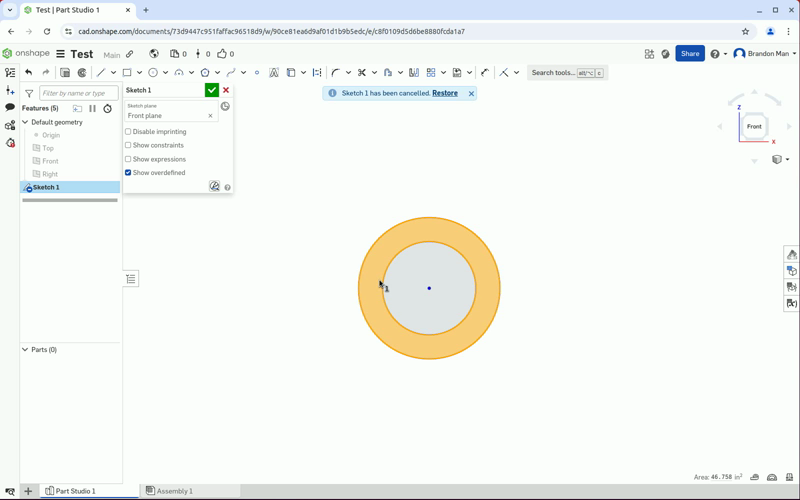
scroll(-6)
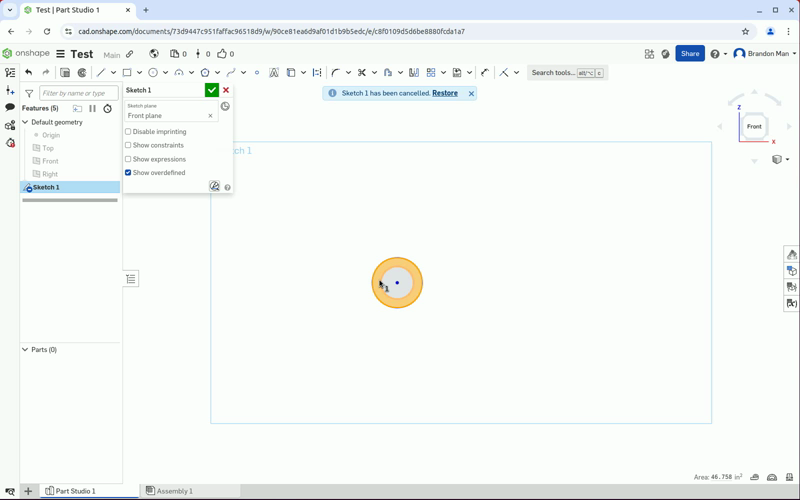
mouse_move(73, 352)
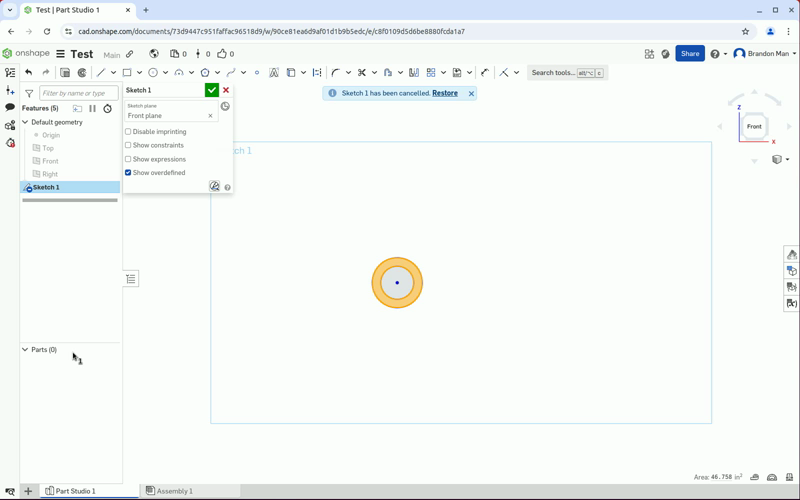
key(shift+y)
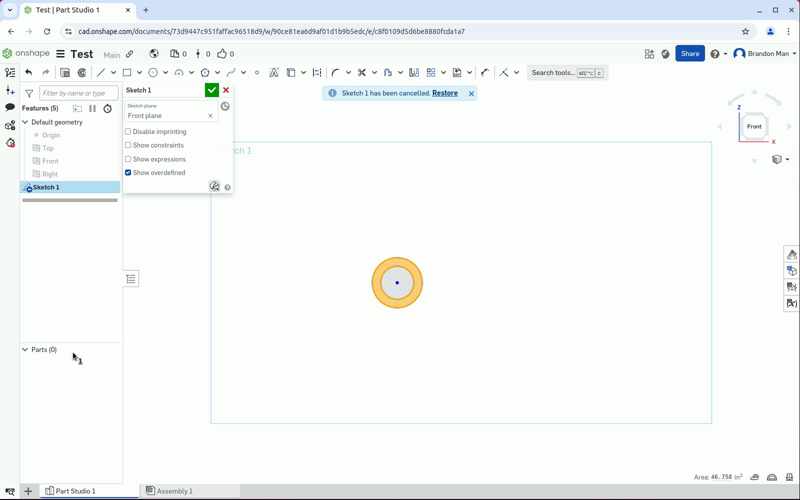
key(shift+e)
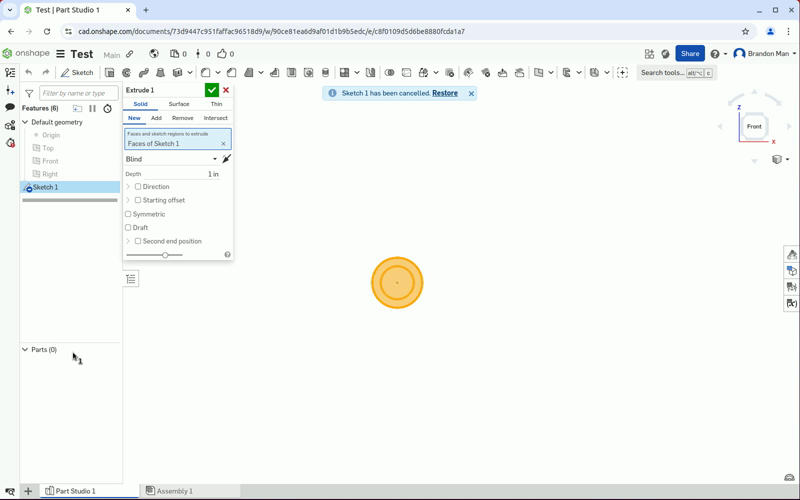
mouse_move(143, 106)
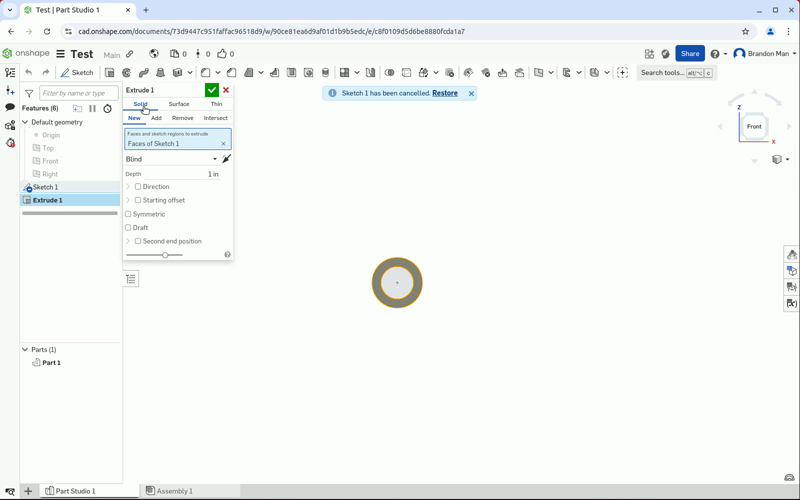
click(143, 106)
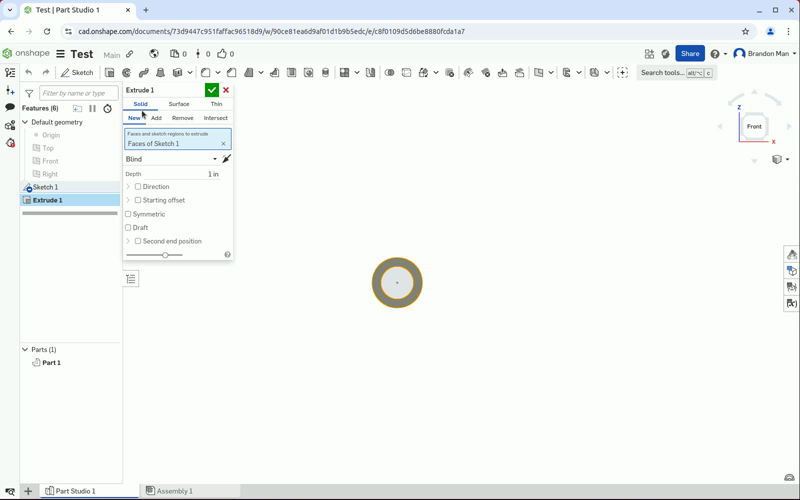
mouse_move(137, 120)
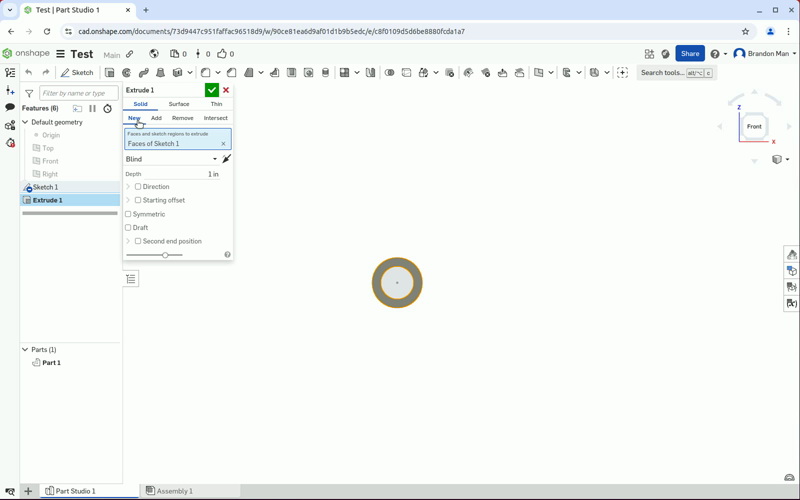
click(137, 120)
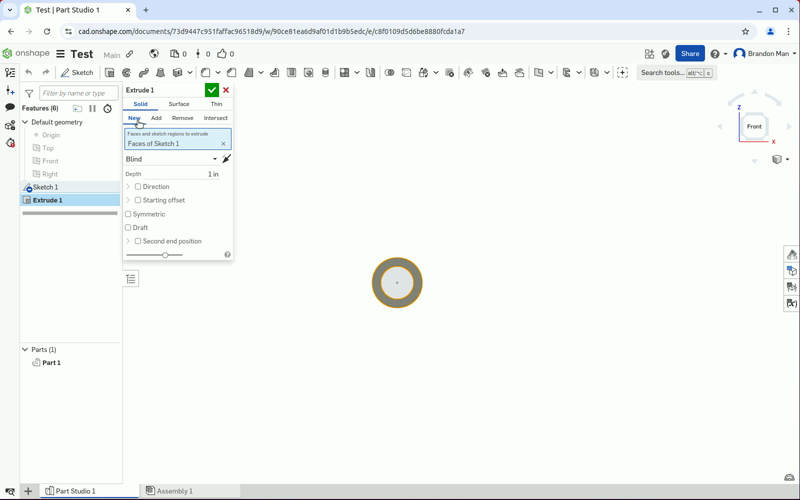
key(tab, 4)
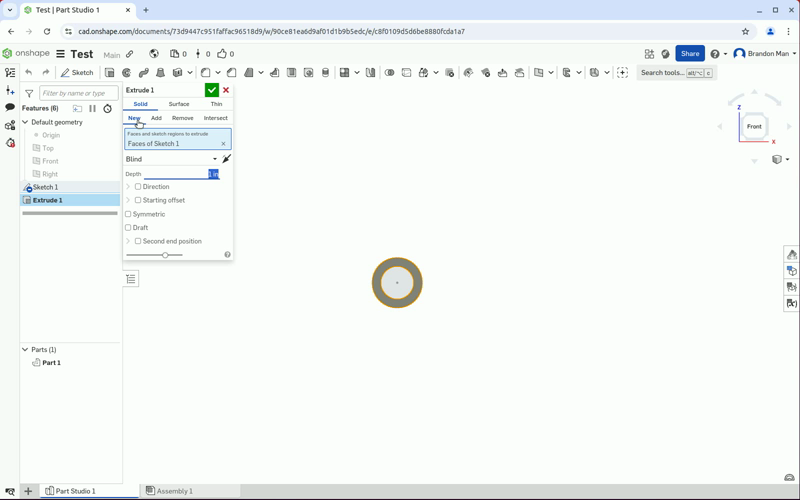
text(4.332)
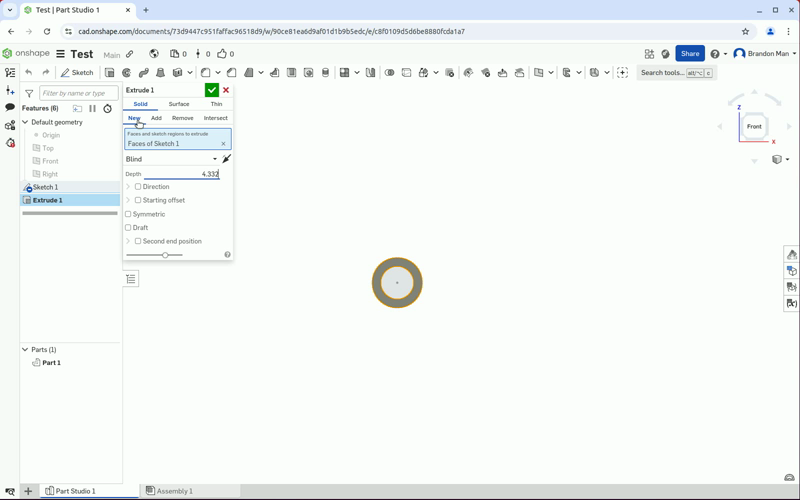
key(tab, 3)
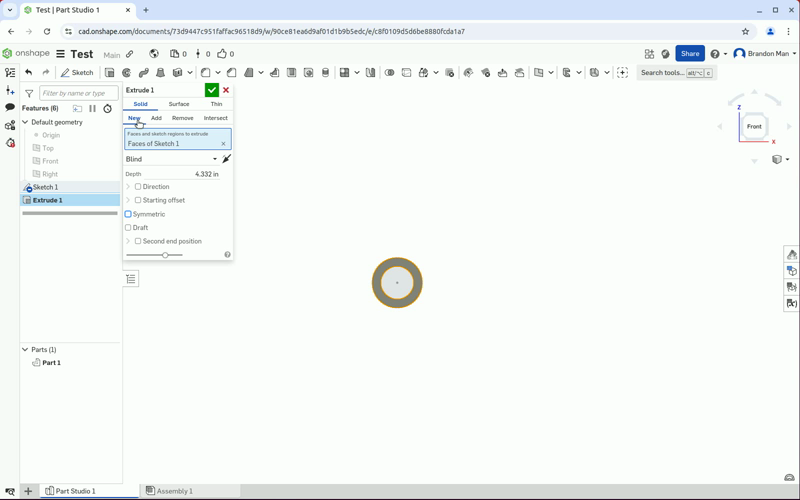
key(space)
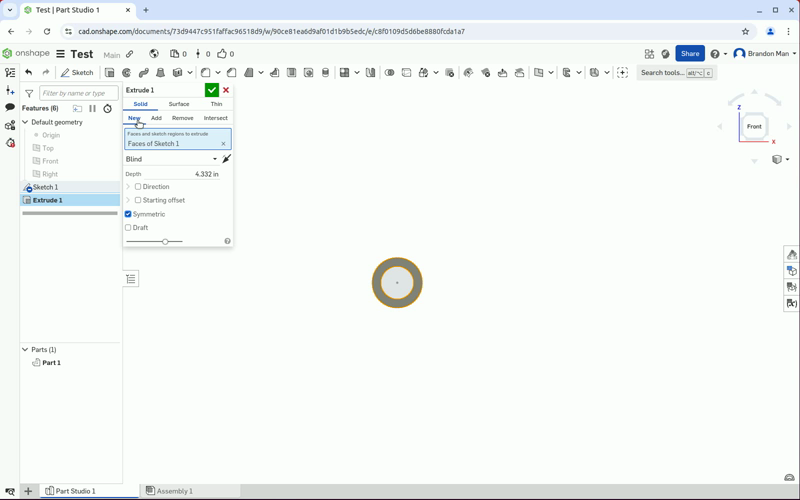
key(enter)
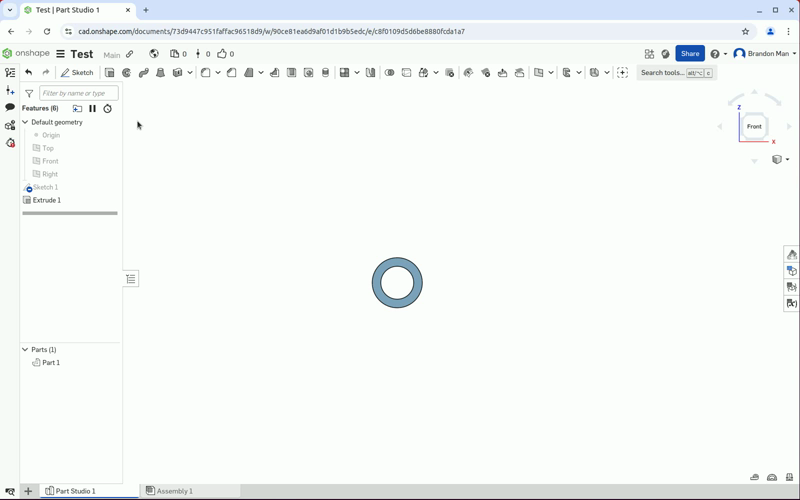
key(shift+h)
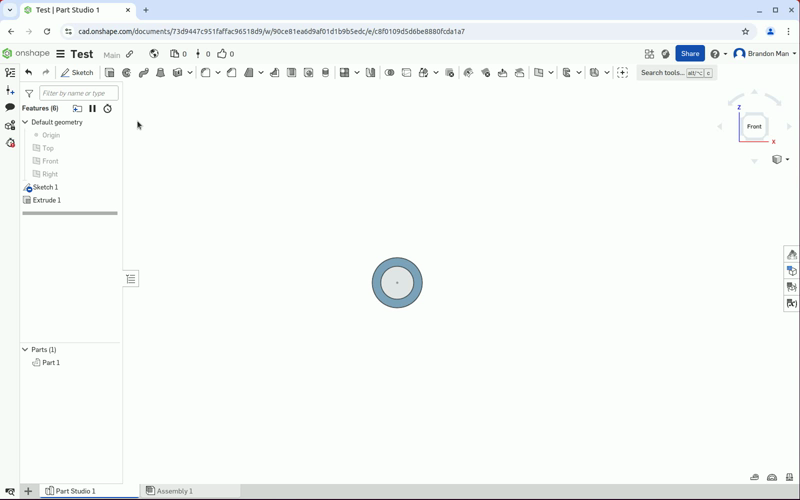
key(shift+h)
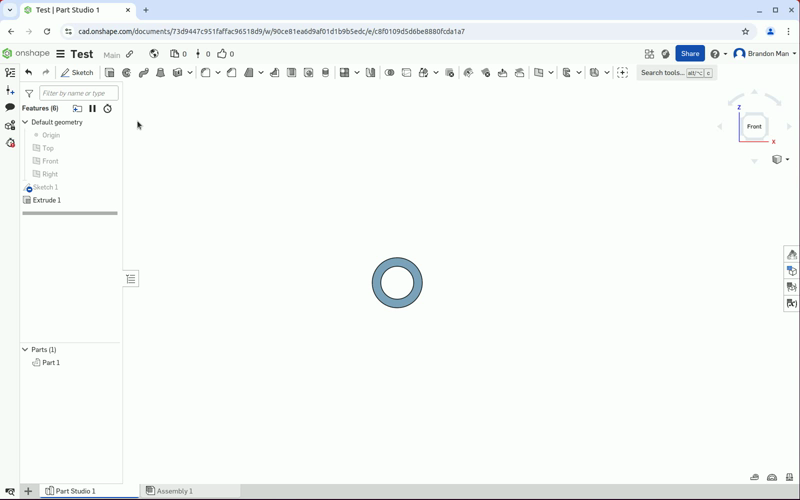
mouse_move(73, 189)
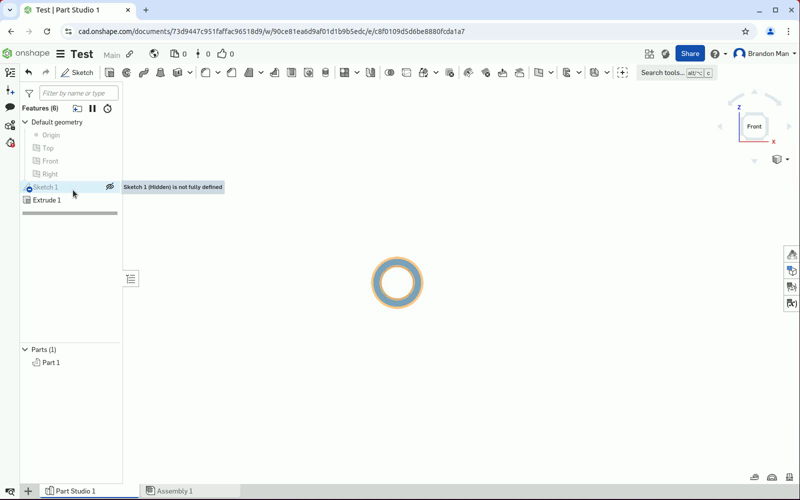
click(73, 189)
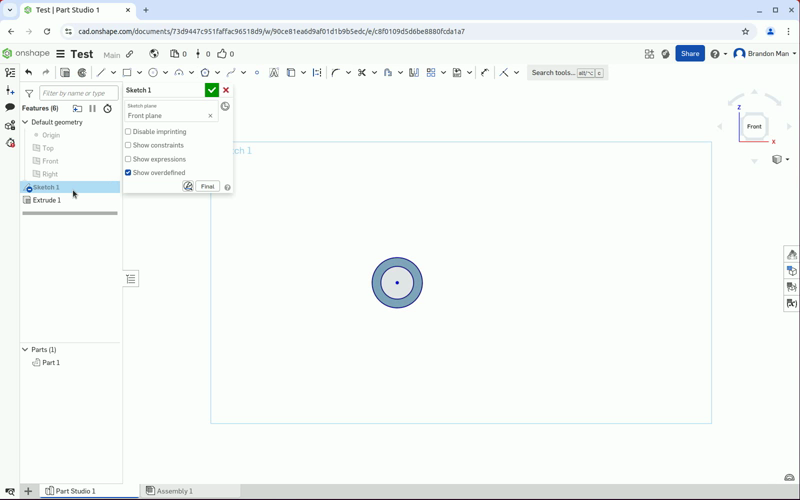
mouse_move(229, 92)
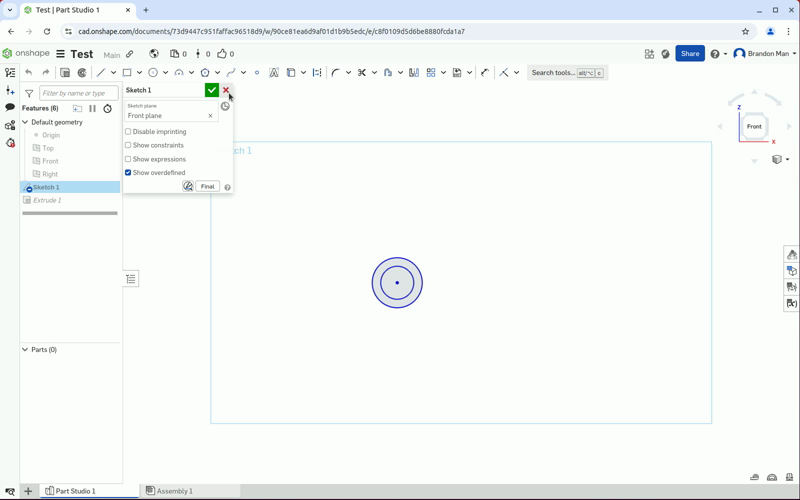
click(229, 92)
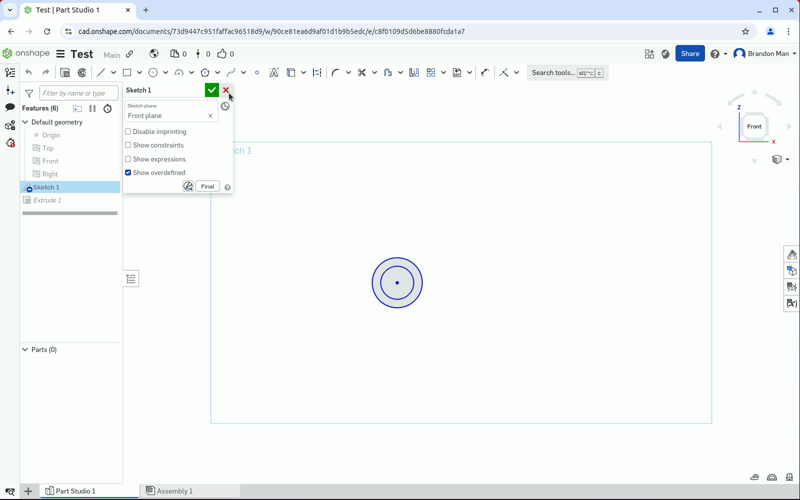
key(shift+s)
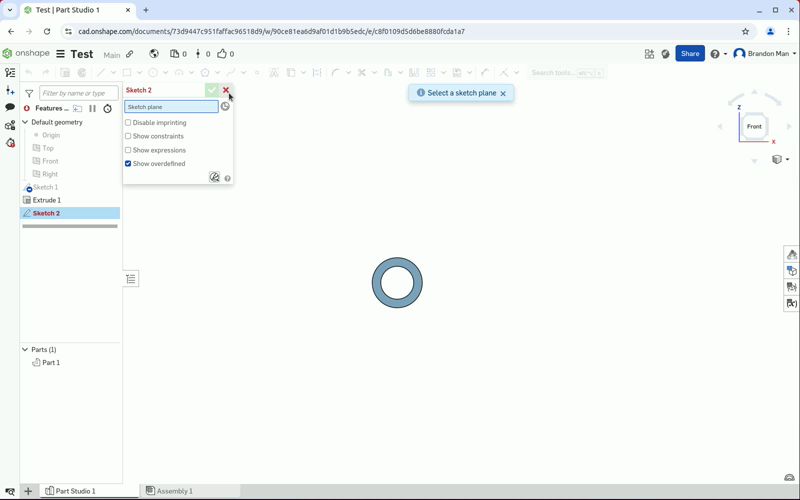
mouse_move(73, 163)
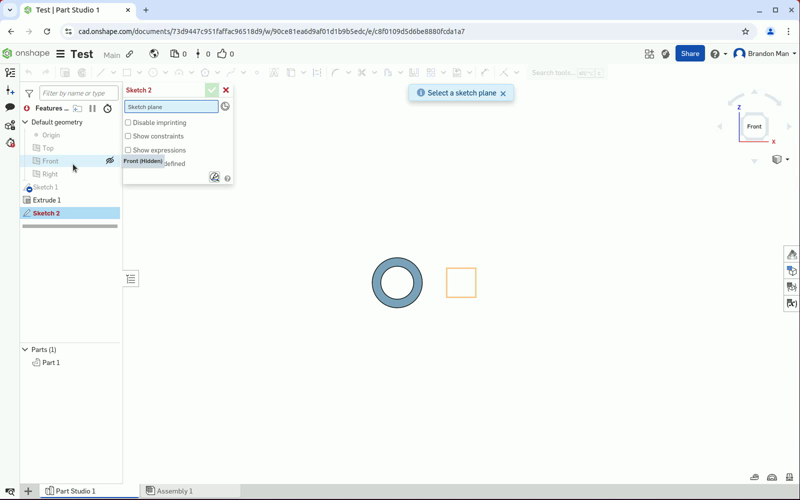
click(73, 163)
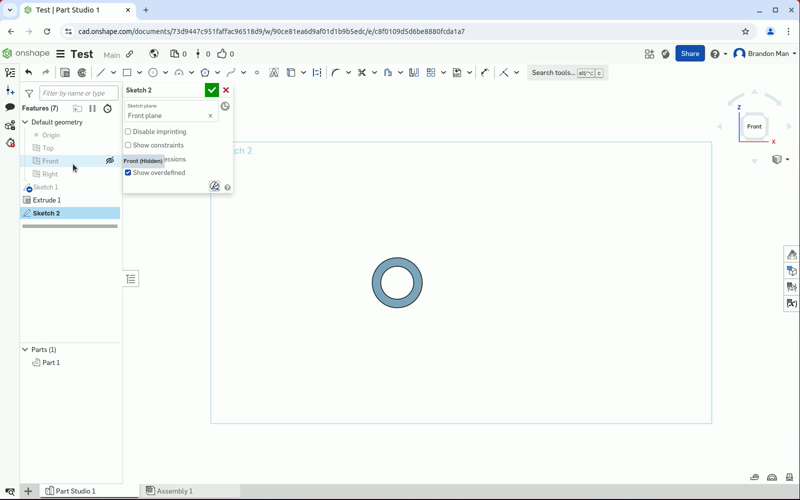
mouse_move(73, 352)
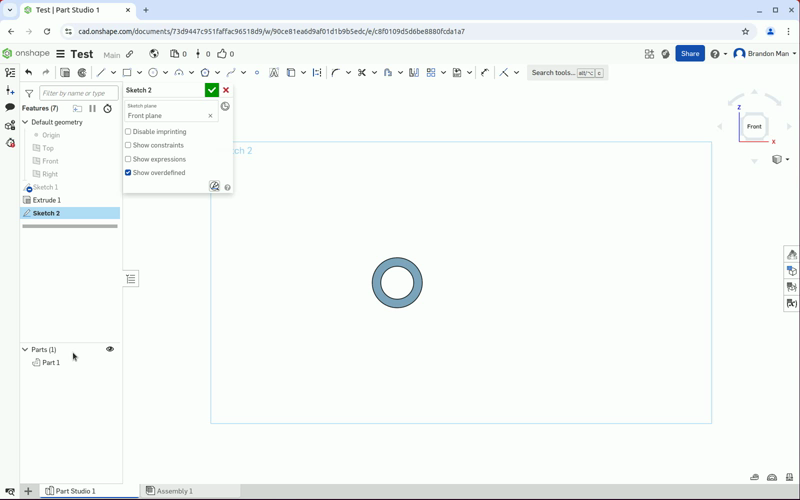
key(y)
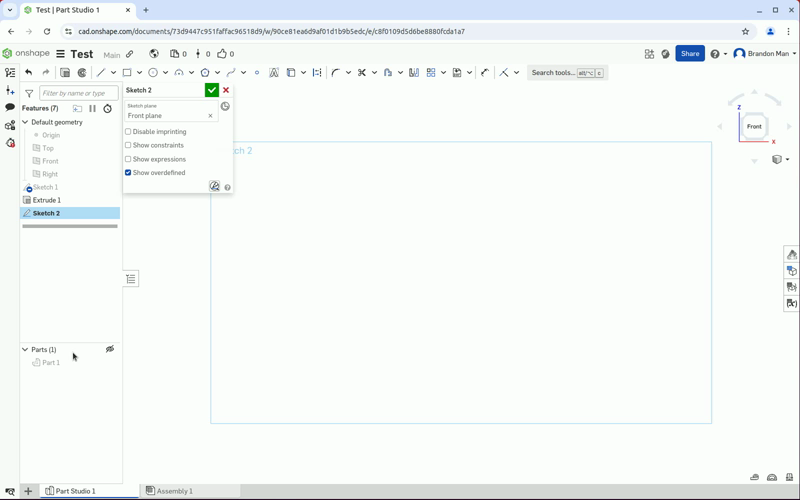
key(c)
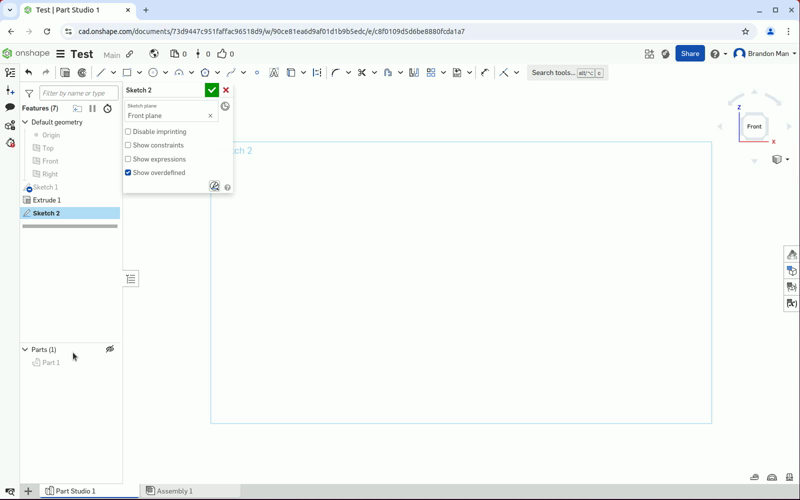
key_down(shift)
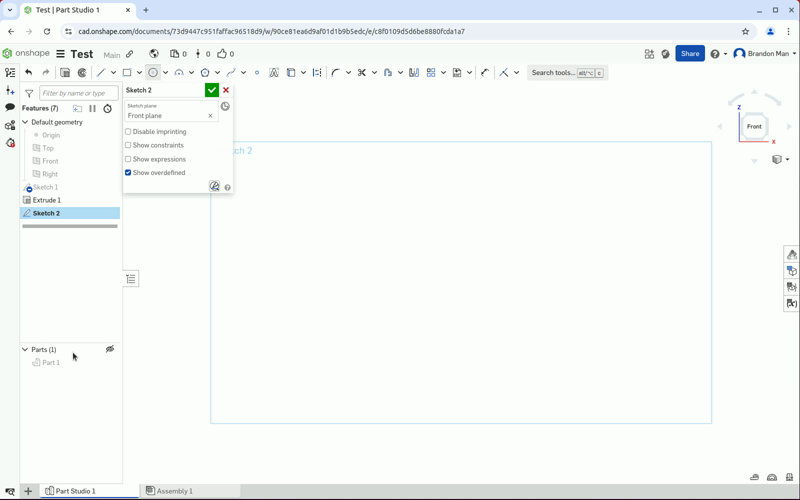
mouse_move(558, 282)
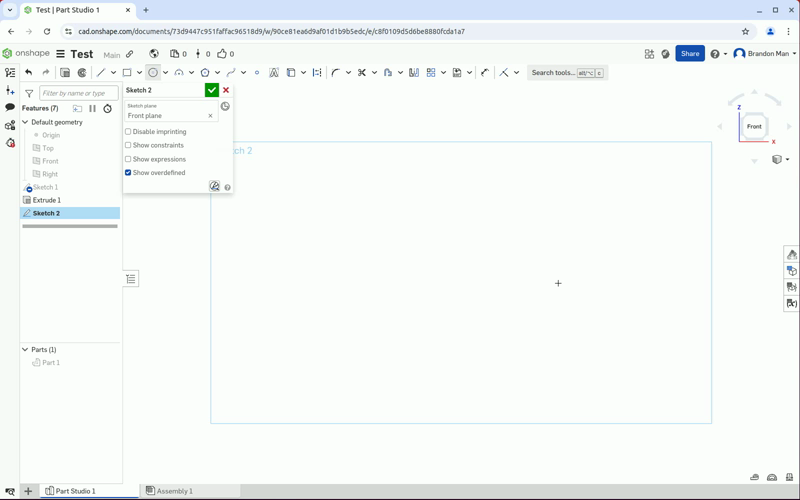
click(558, 282)
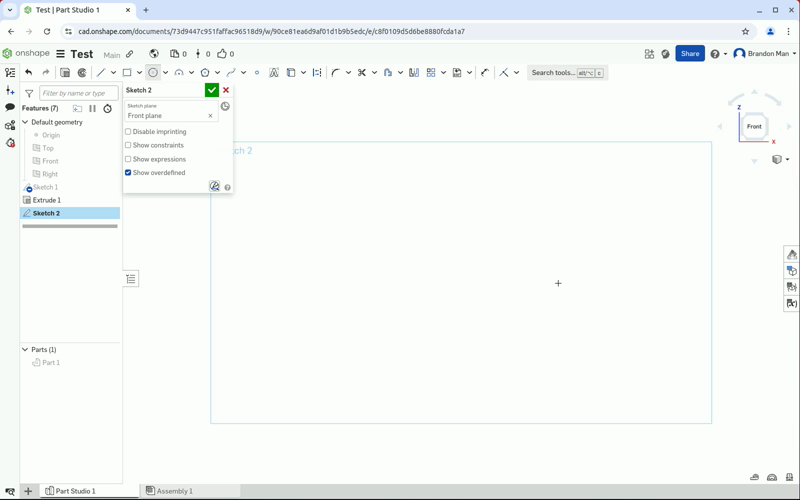
key_up(shift)
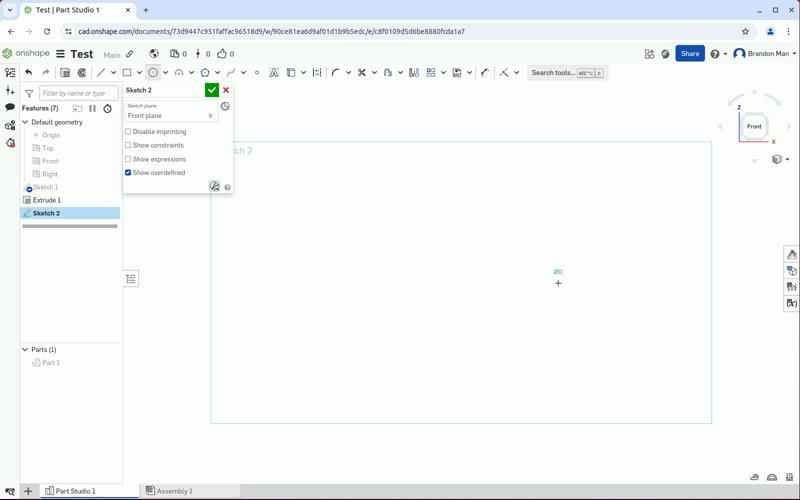
mouse_move(574, 282)
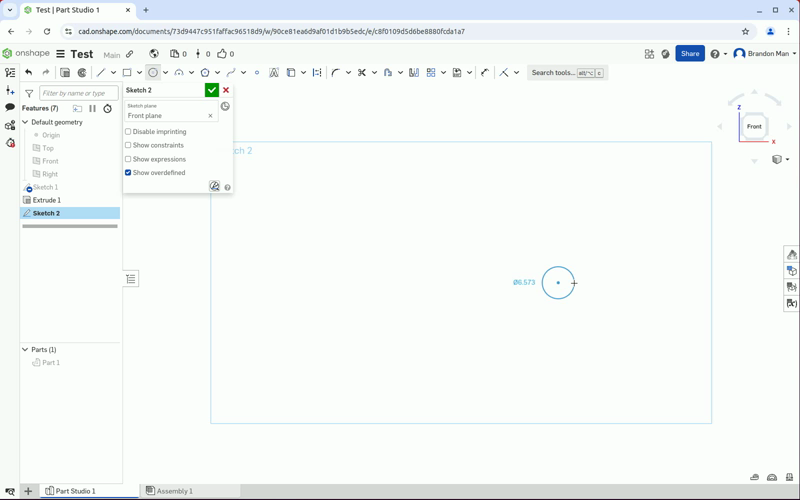
click(574, 282)
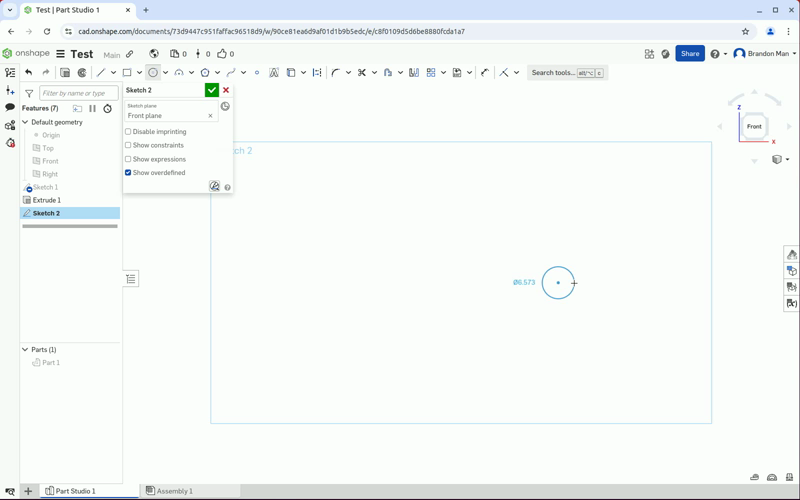
key(esc)
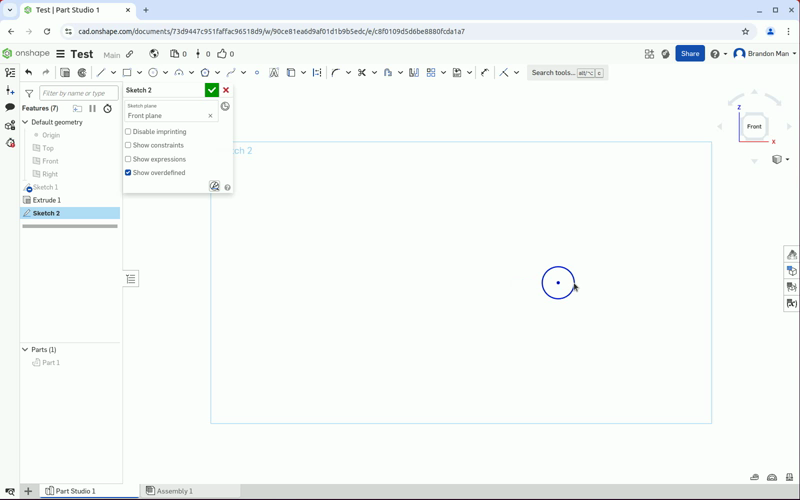
key(c)
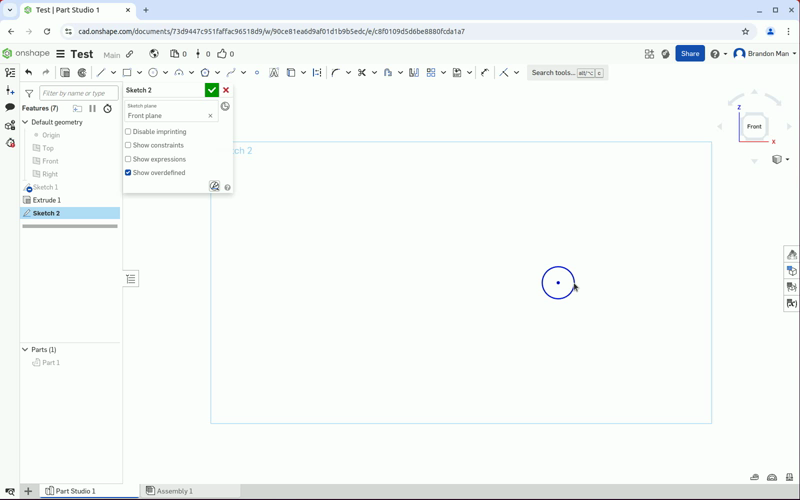
key_down(shift)
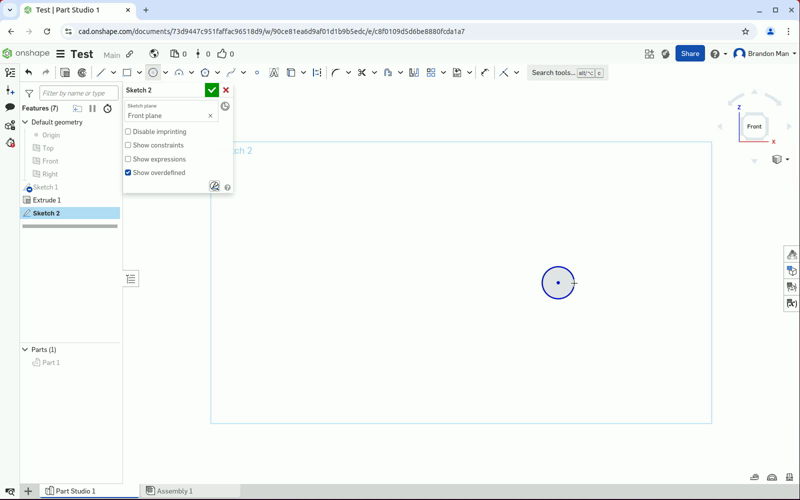
mouse_move(558, 282)
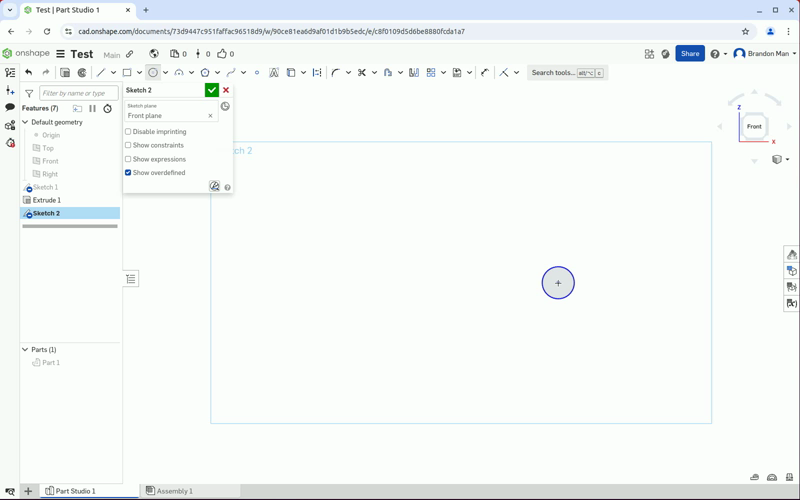
click(558, 282)
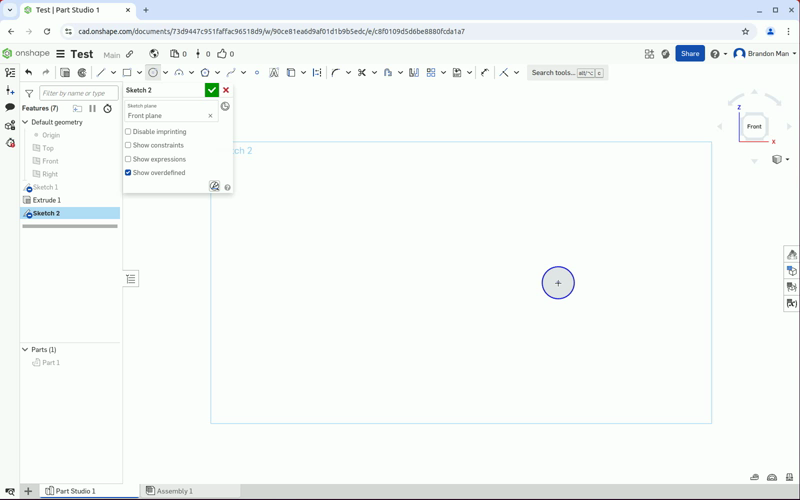
key_up(shift)
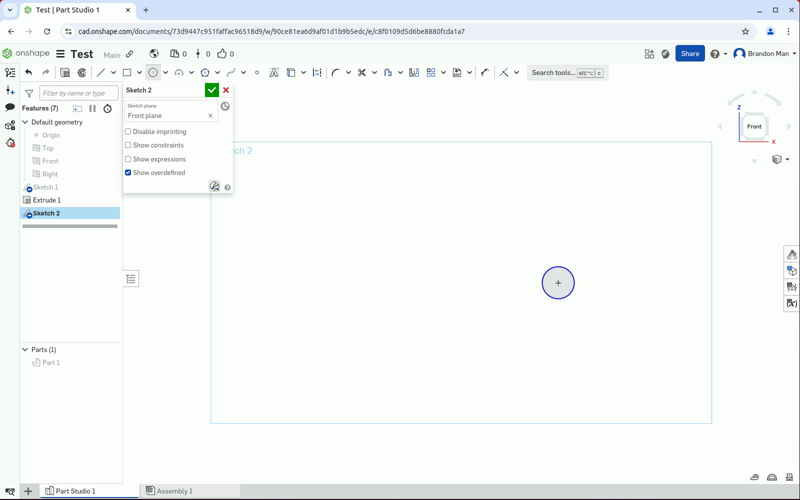
mouse_move(568, 282)
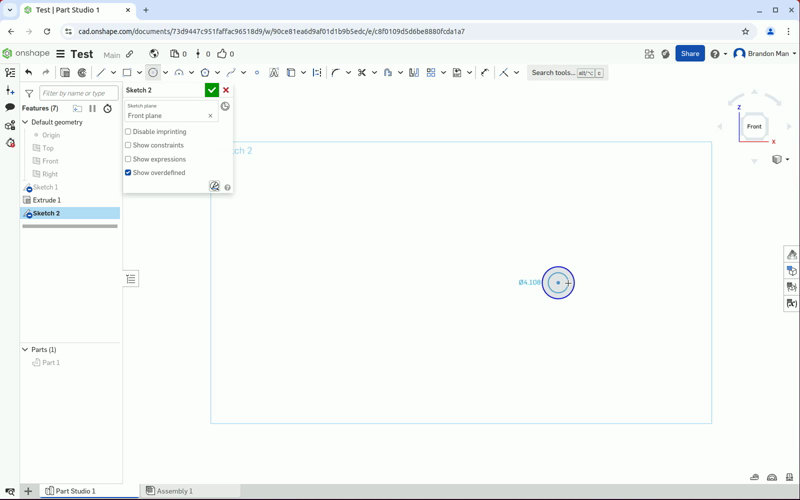
click(568, 282)
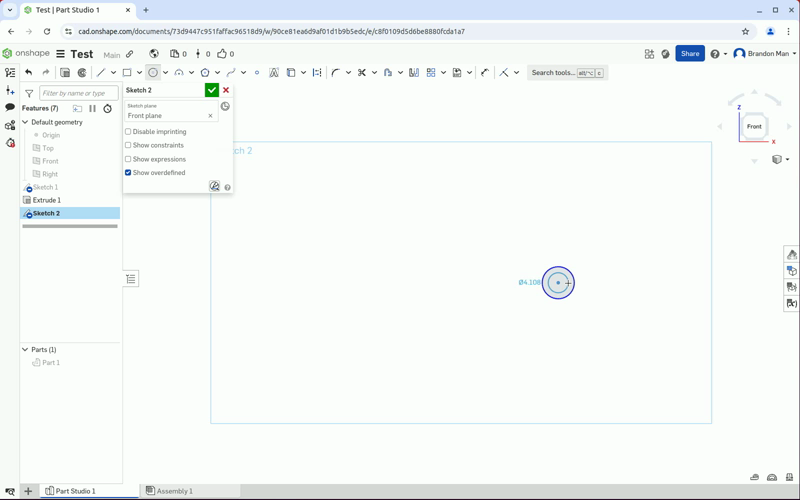
key(esc)
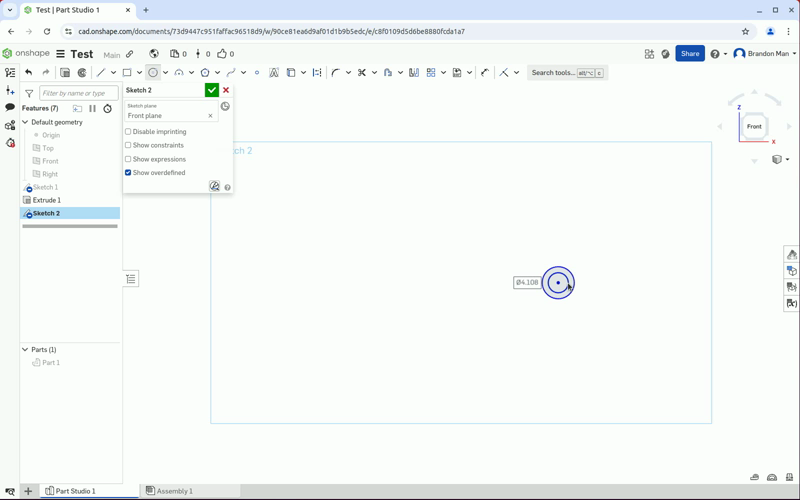
mouse_move(546, 273)
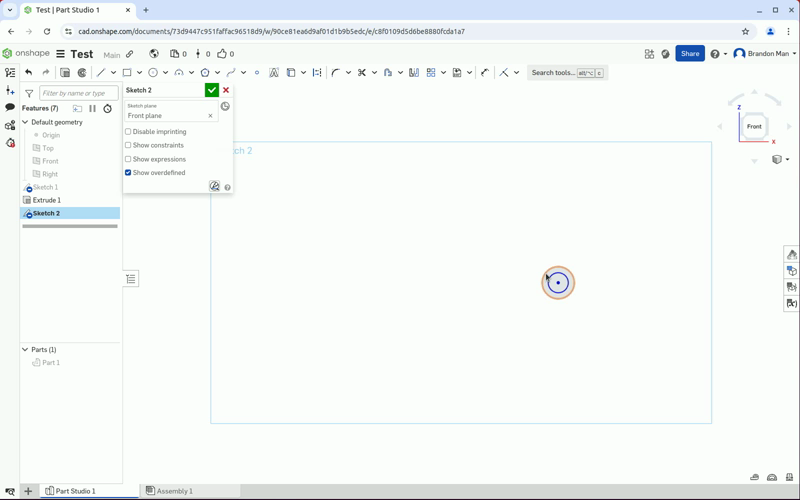
scroll(6)
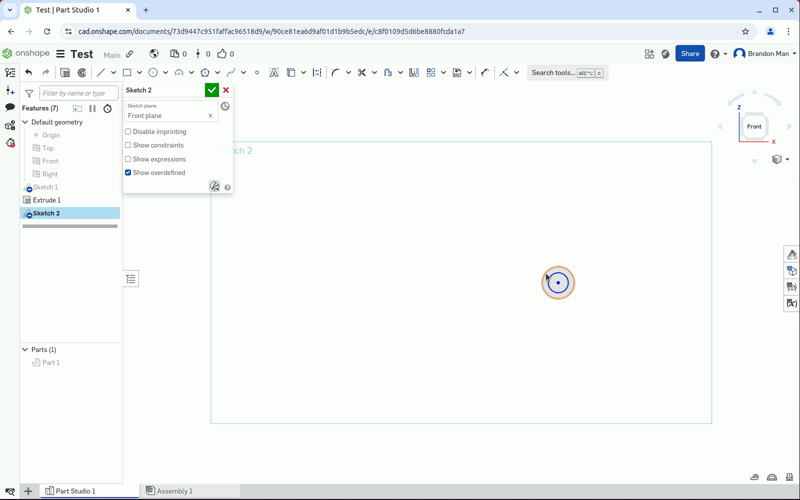
scroll(6)
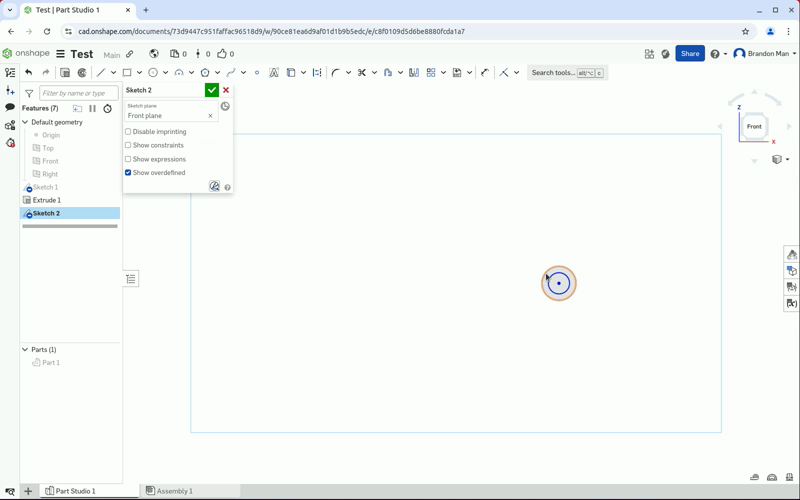
scroll(6)
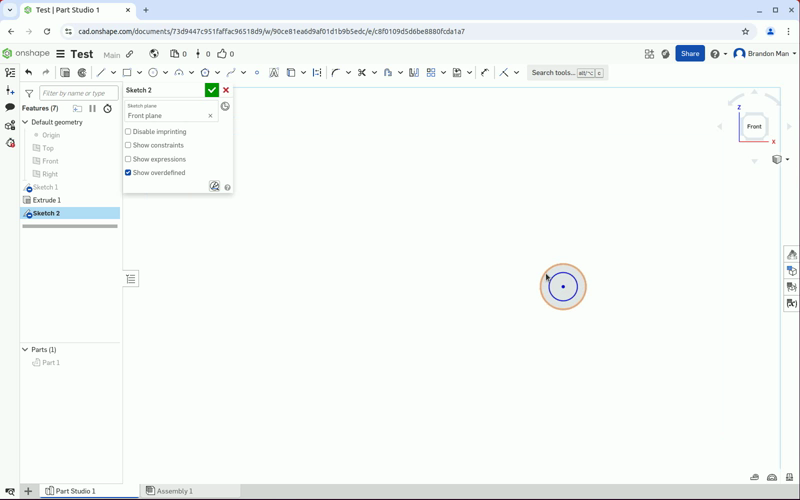
scroll(6)
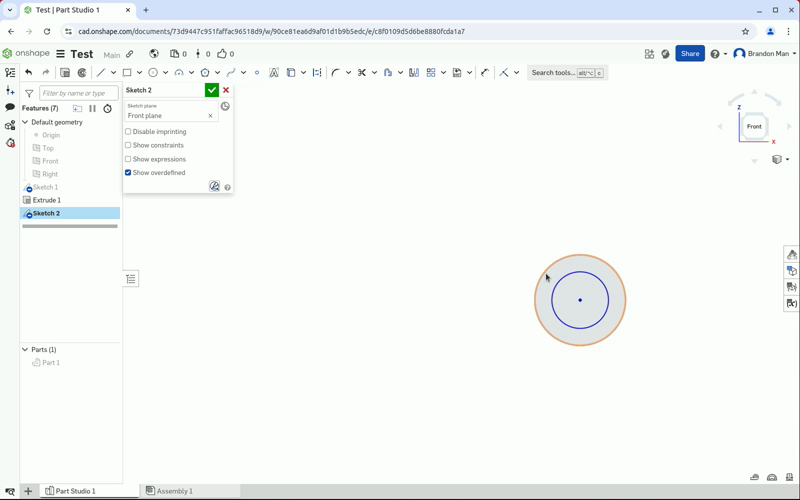
scroll(6)
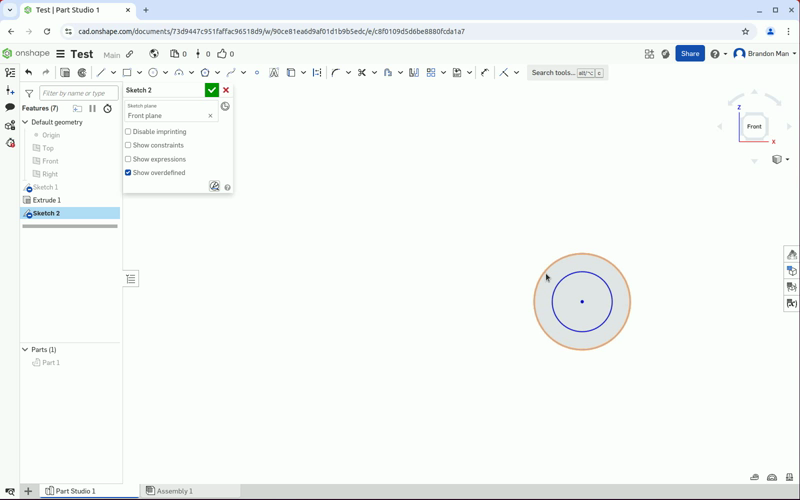
scroll(6)
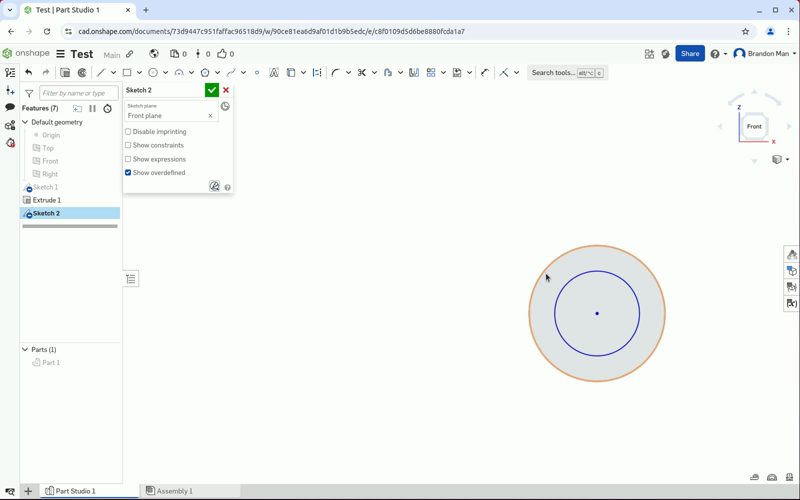
scroll(6)
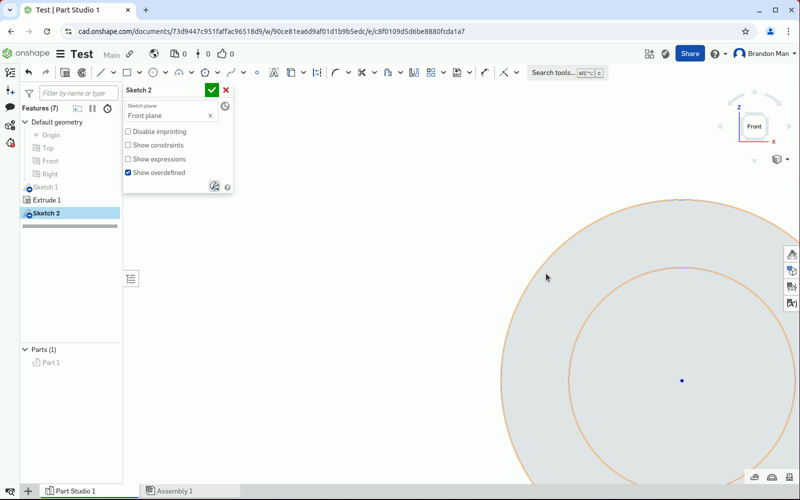
click(546, 273)
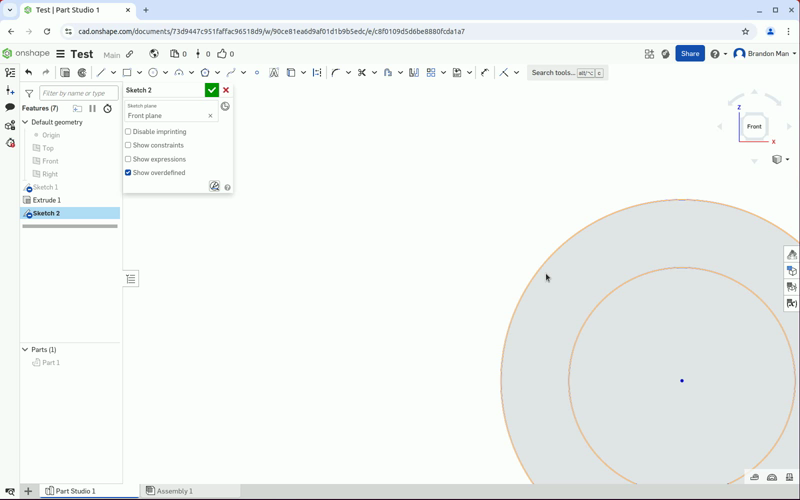
scroll(-6)
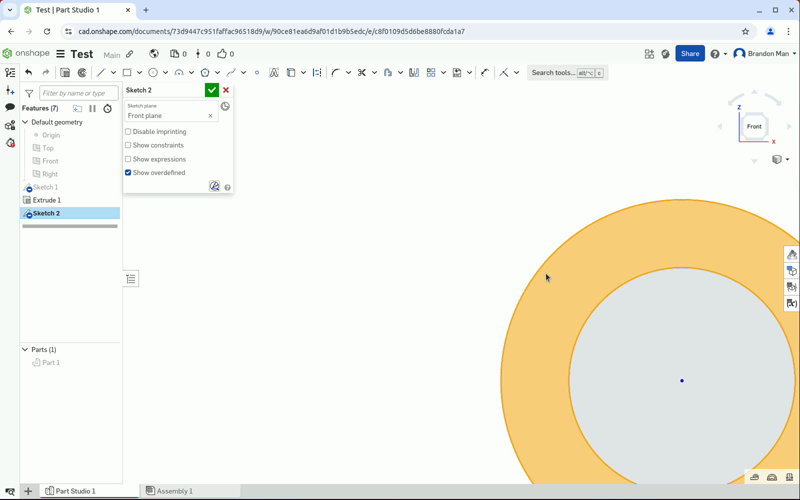
scroll(-6)
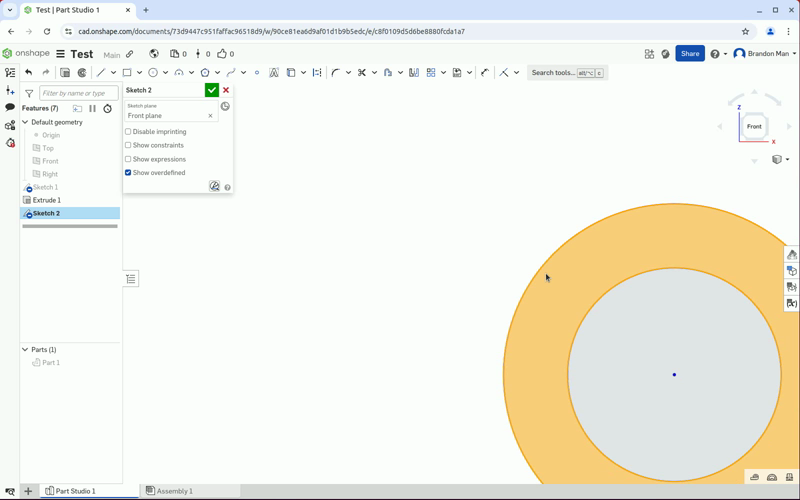
scroll(-6)
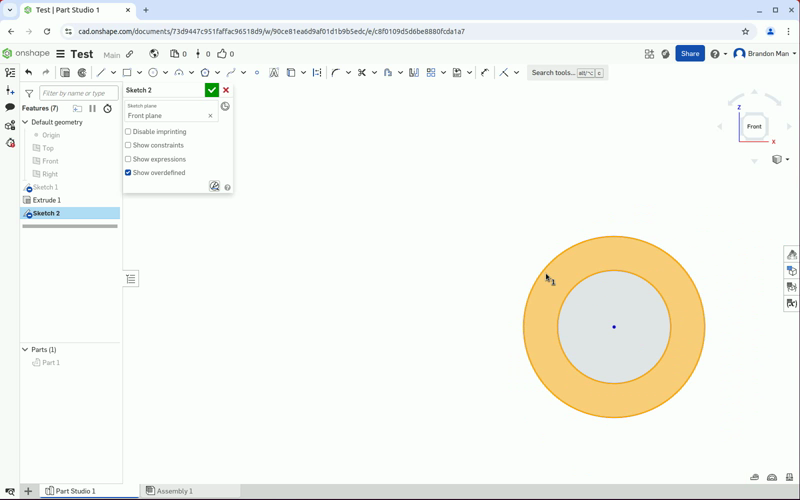
scroll(-6)
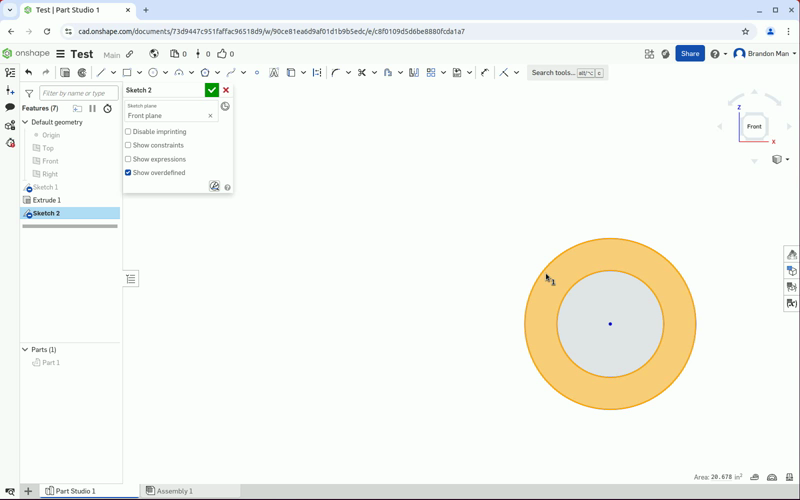
scroll(-6)
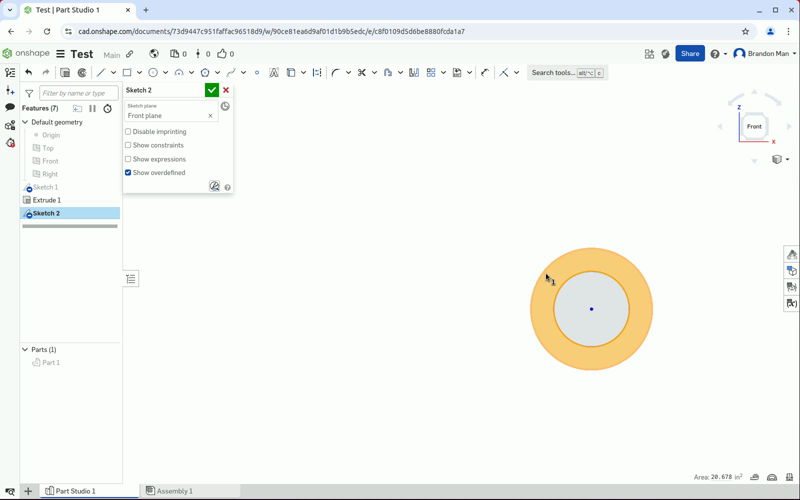
scroll(-6)
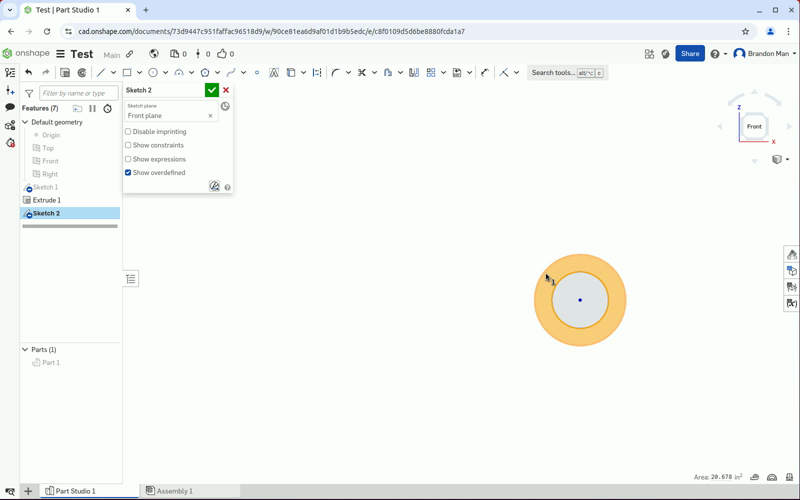
scroll(-6)
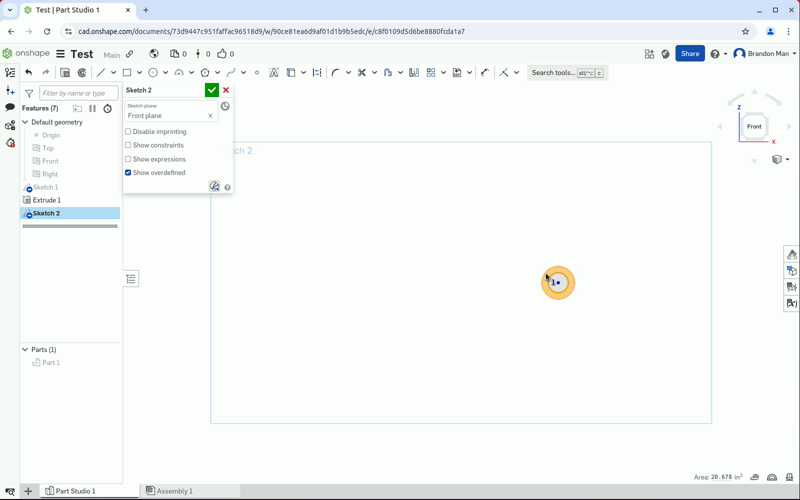
mouse_move(73, 352)
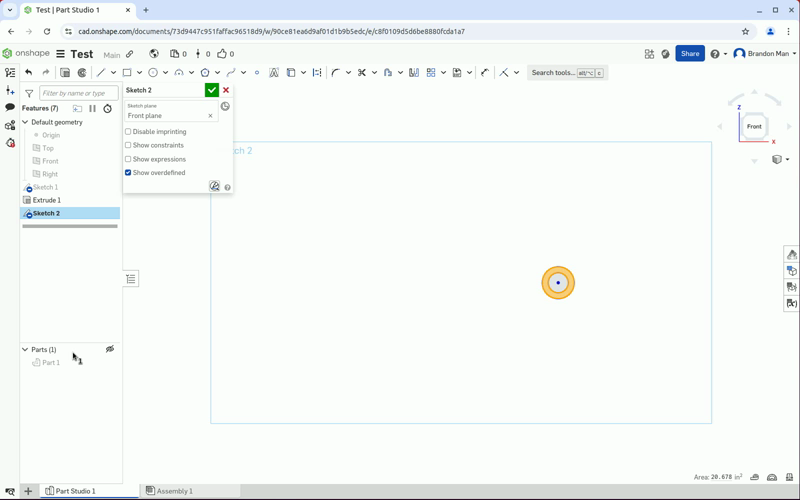
key(shift+y)
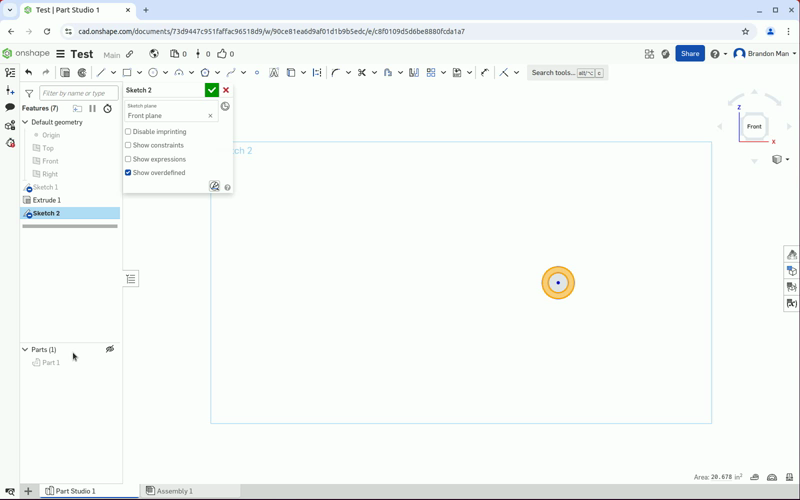
key(shift+e)
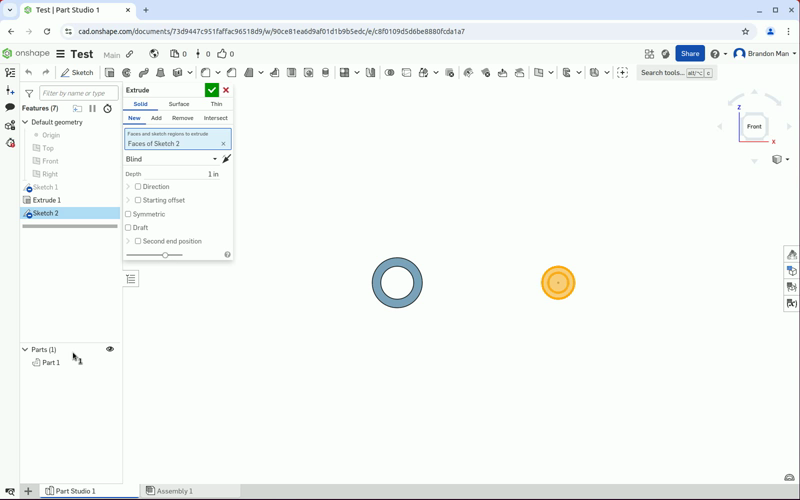
mouse_move(143, 106)
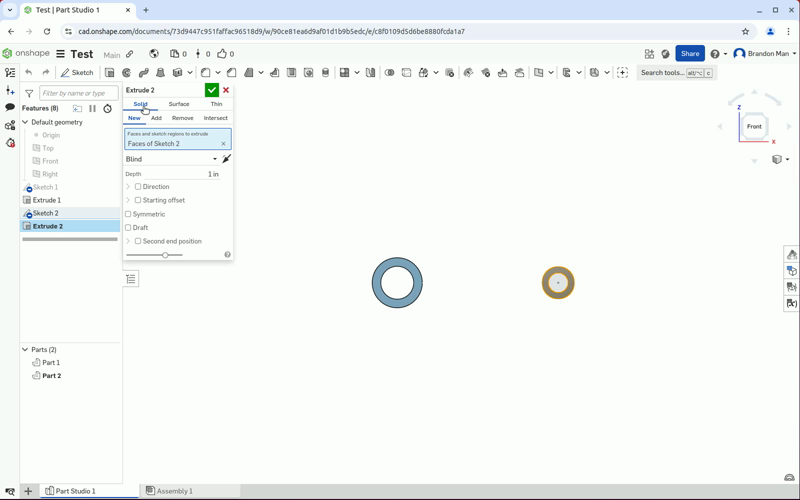
click(143, 106)
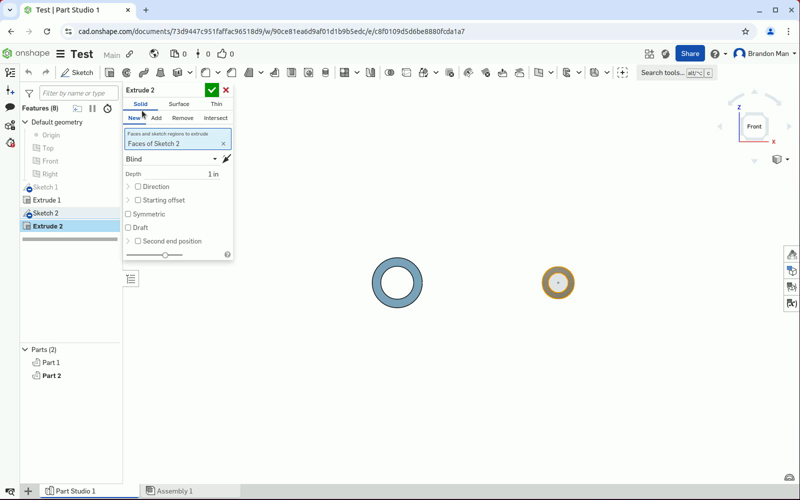
mouse_move(137, 120)
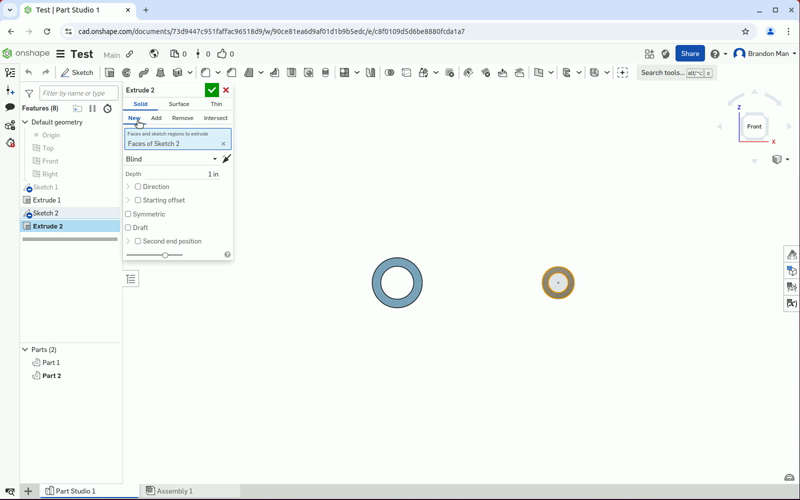
click(137, 120)
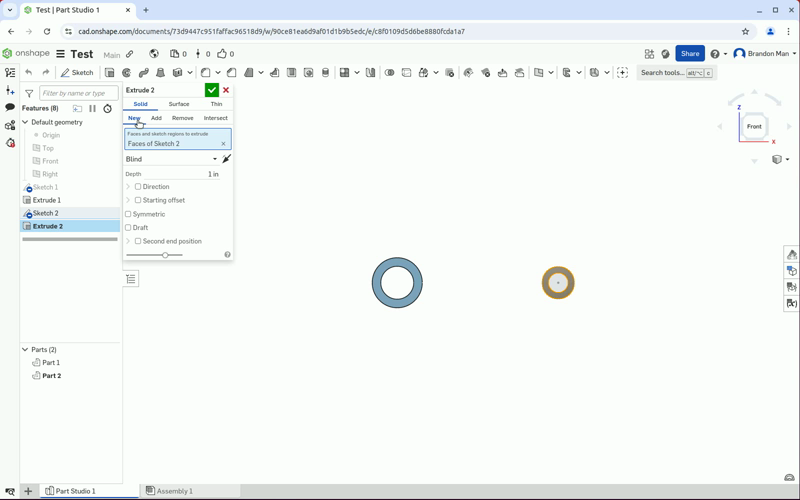
key(tab, 4)
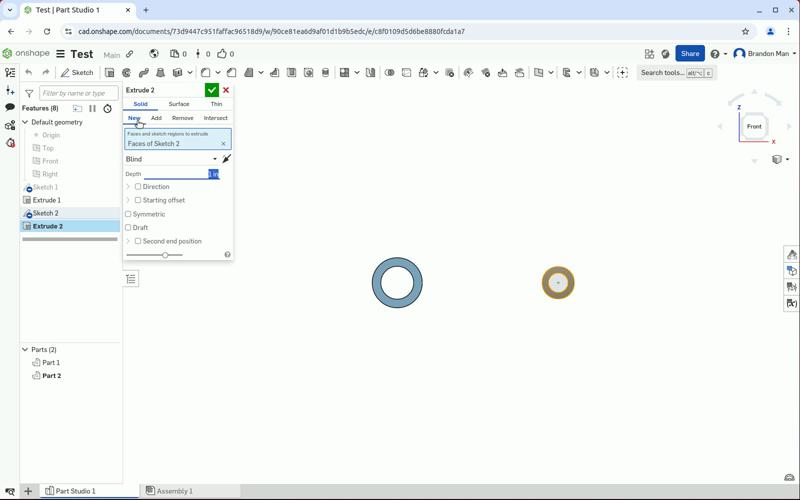
text(4.332)
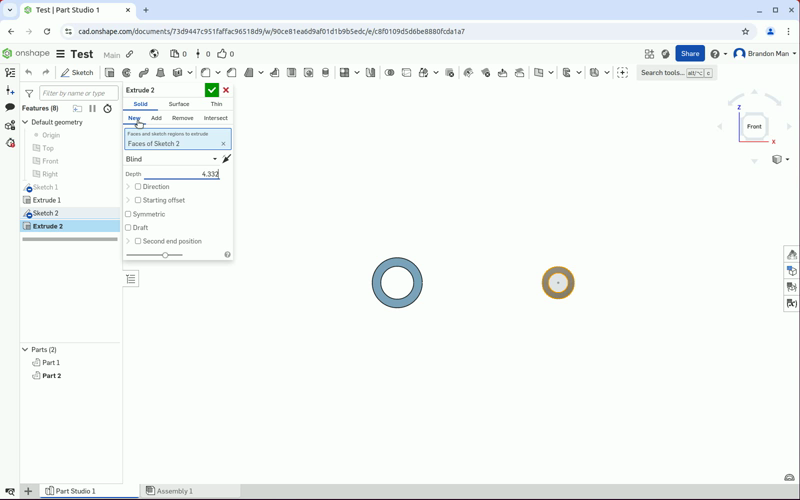
key(tab, 3)
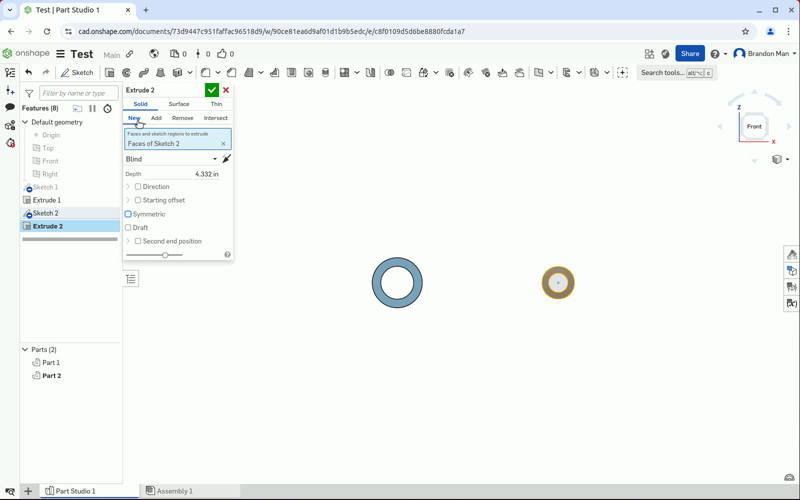
key(space)
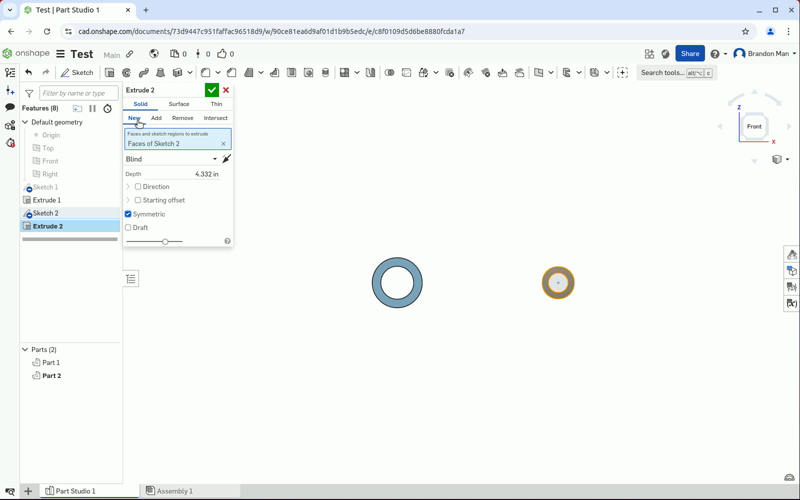
key(enter)
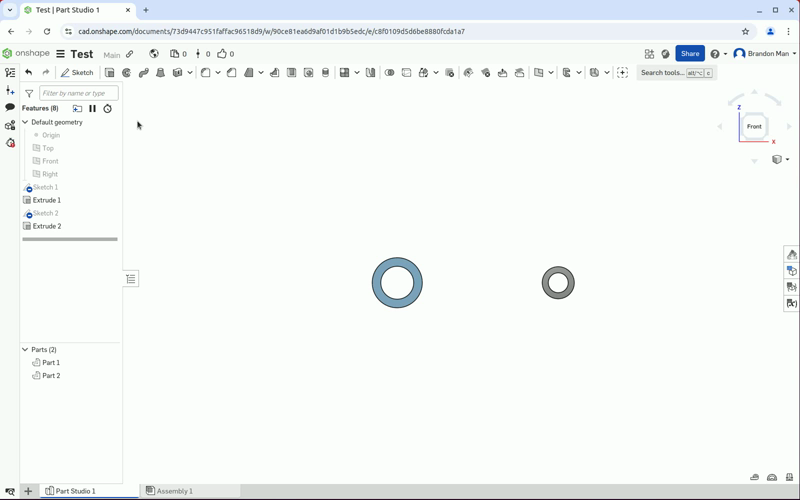
key(shift+h)
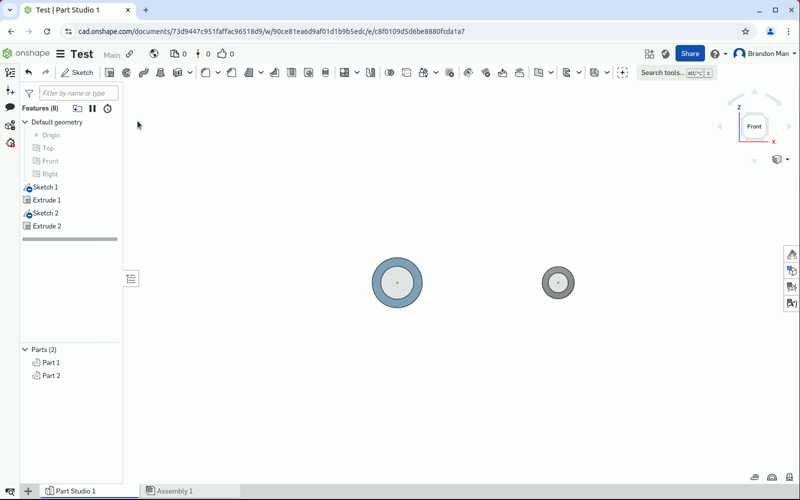
key(shift+h)
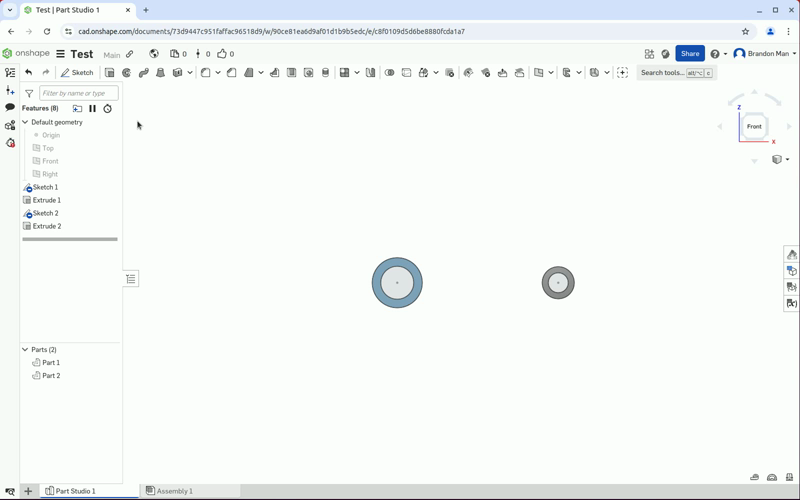
key(shift+7)
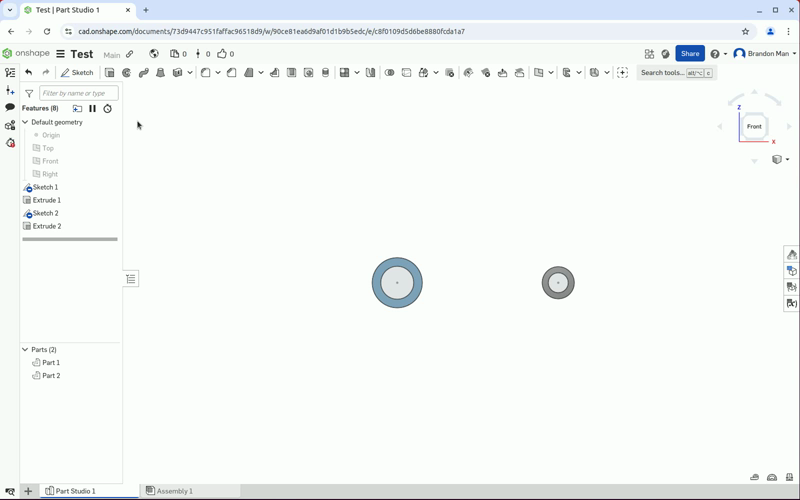
key(left, 2)
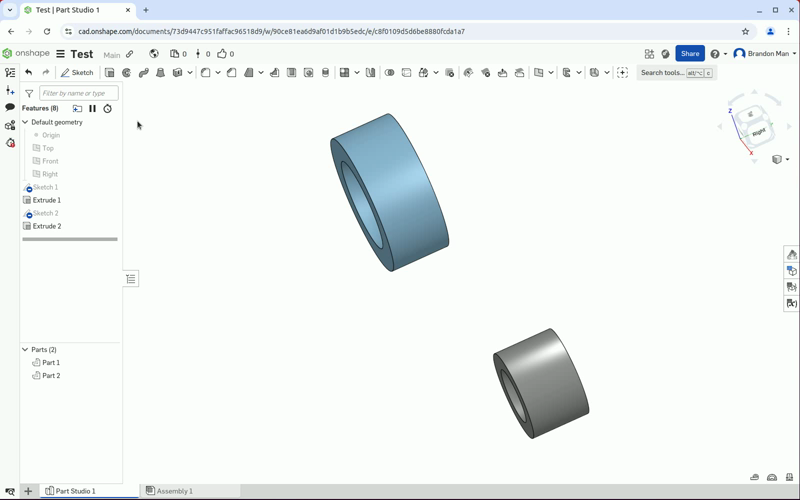
key(down, 2)
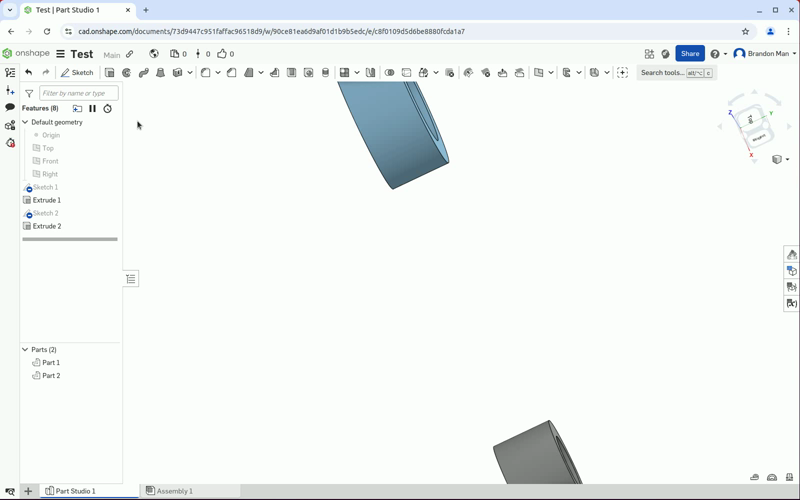
key(up, 2)
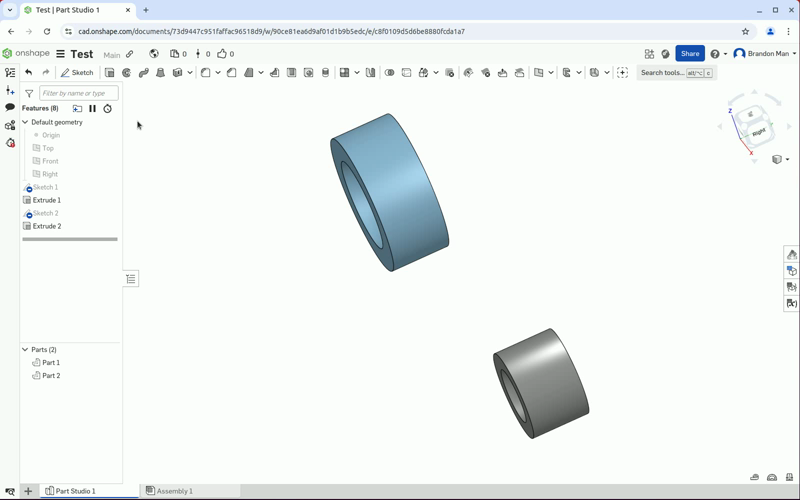
key(right, 2)
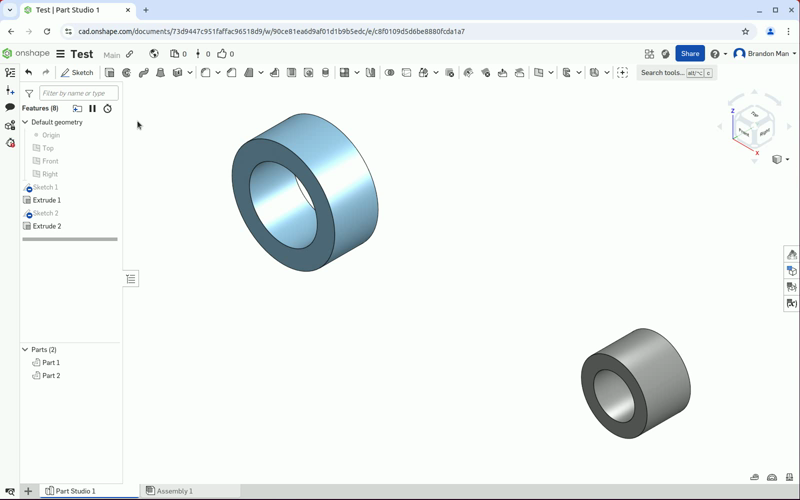
mouse_move(73, 189)
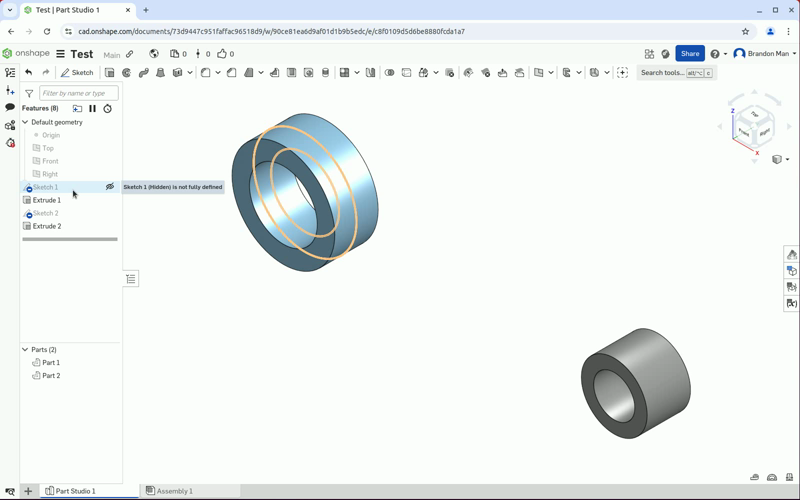
click(73, 189)